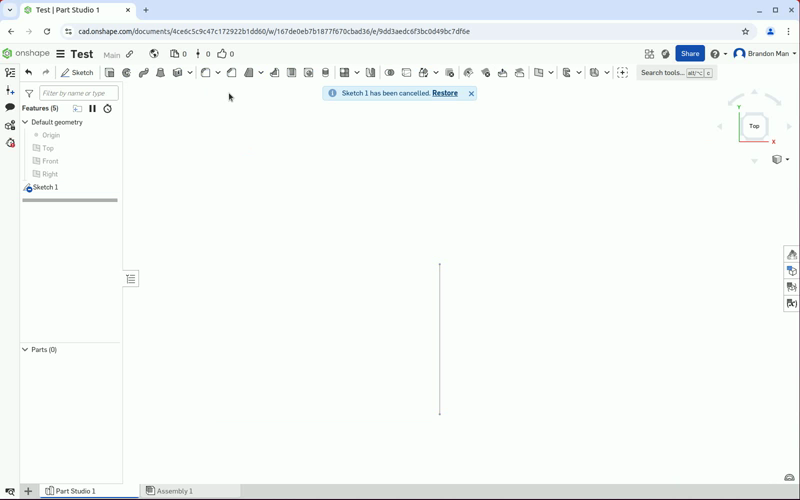
key(shift+h)
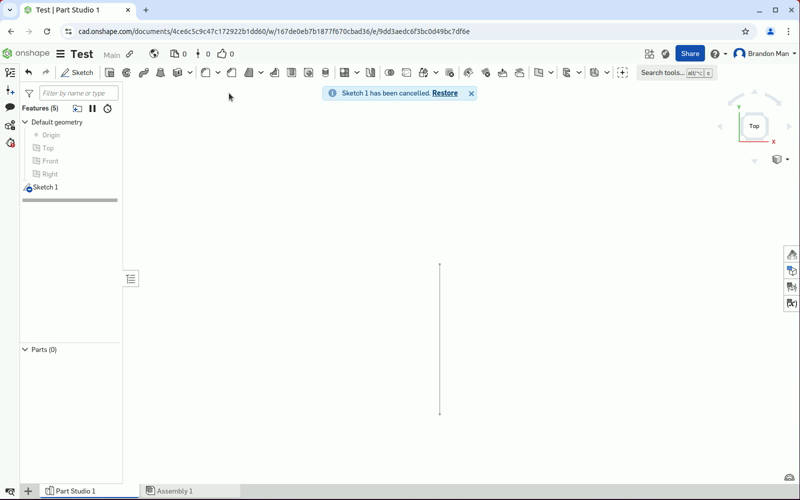
key(shift+s)
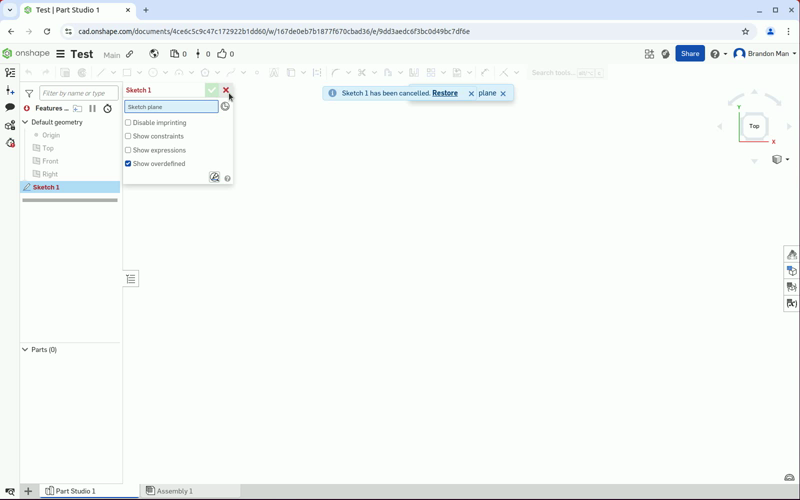
mouse_move(73, 150)
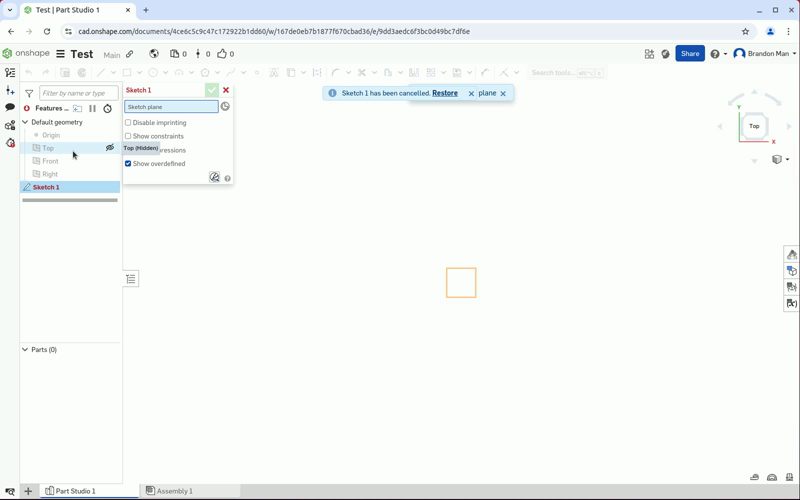
click(73, 150)
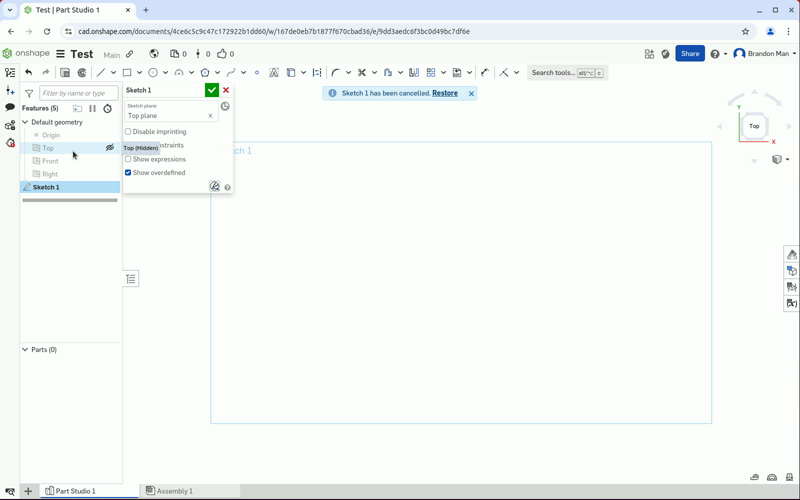
mouse_move(73, 352)
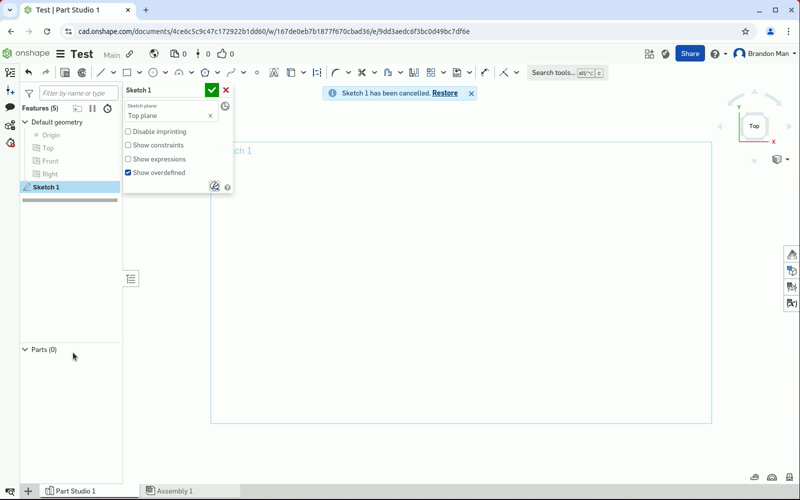
key(y)
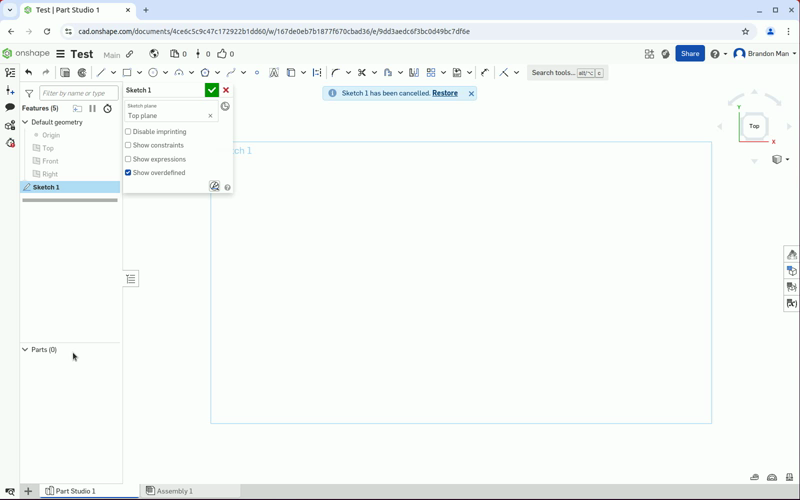
key(c)
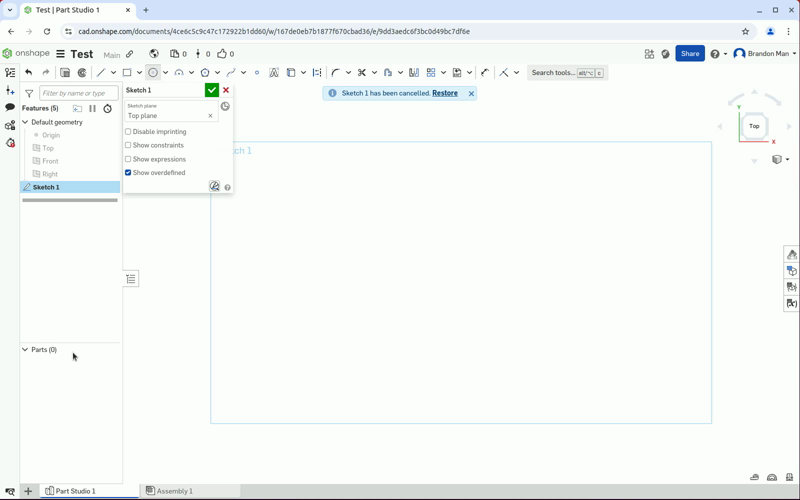
key_down(shift)
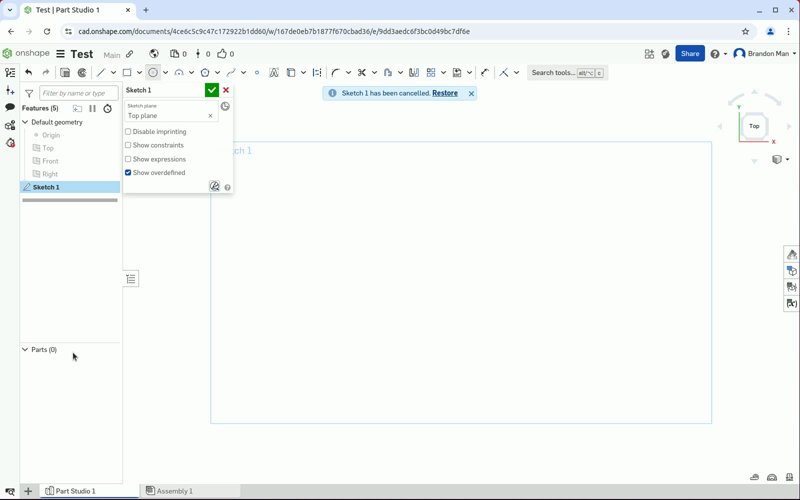
mouse_move(461, 282)
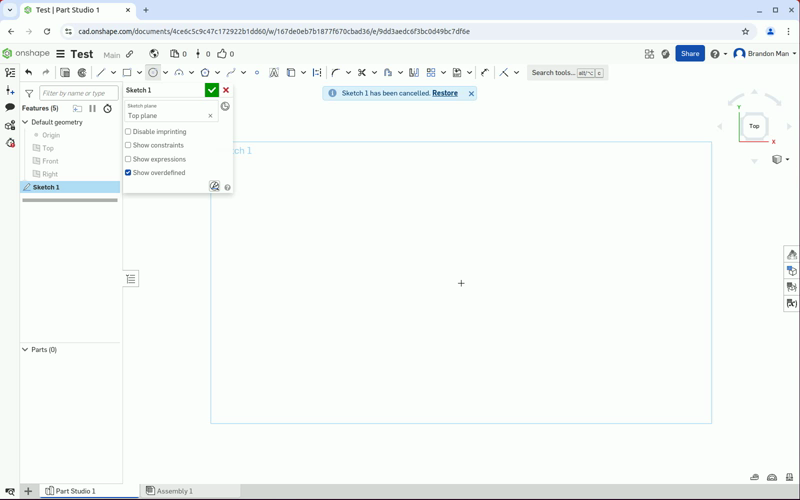
click(461, 282)
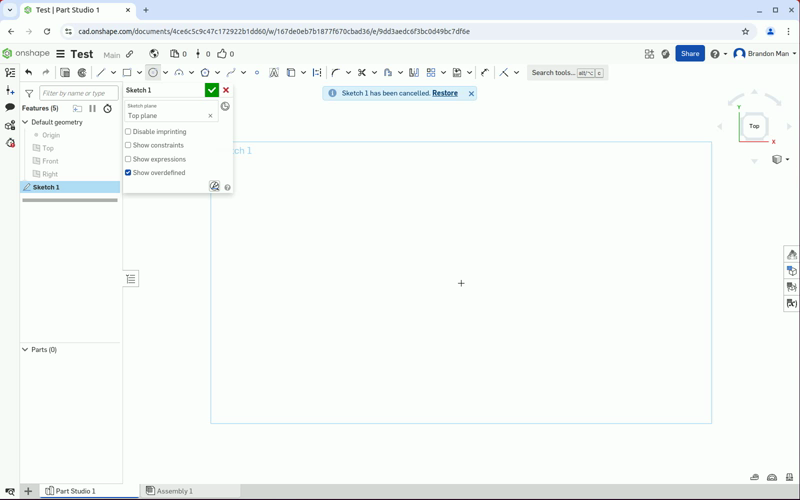
key_up(shift)
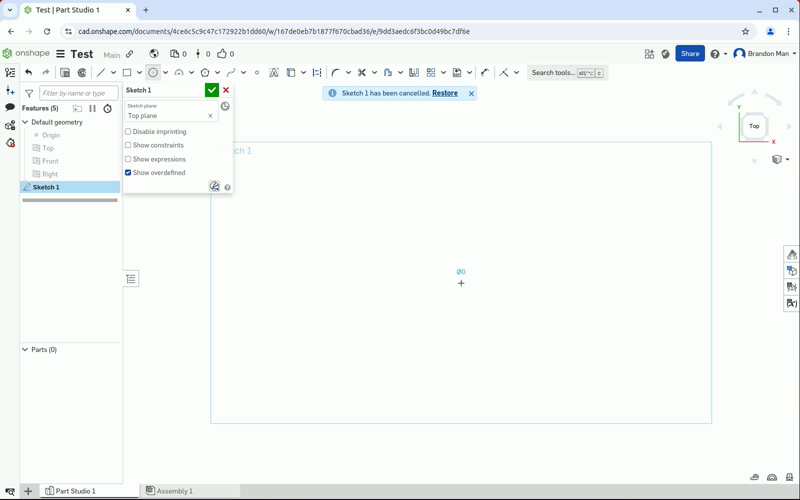
mouse_move(524, 282)
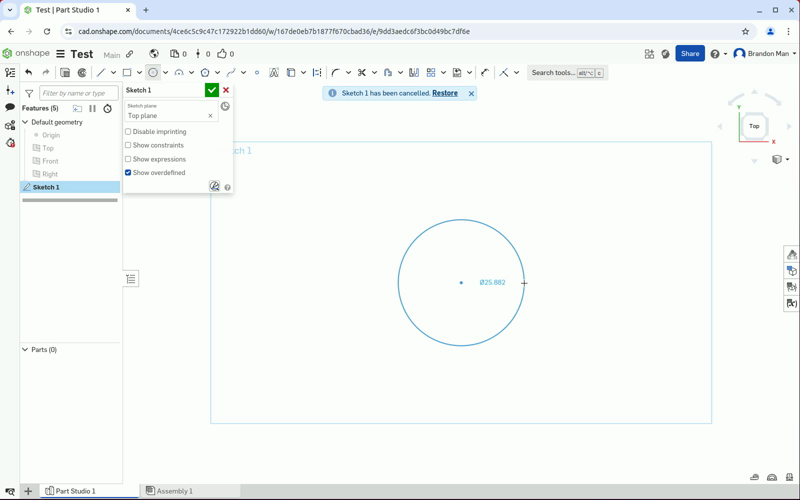
click(524, 282)
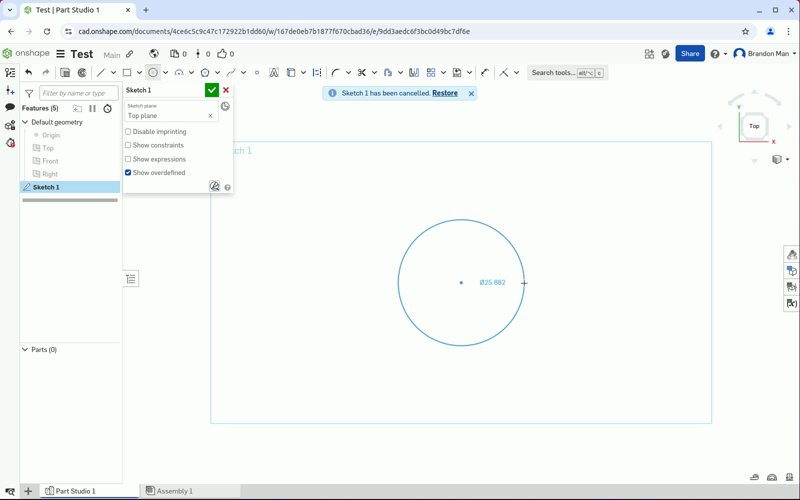
key(esc)
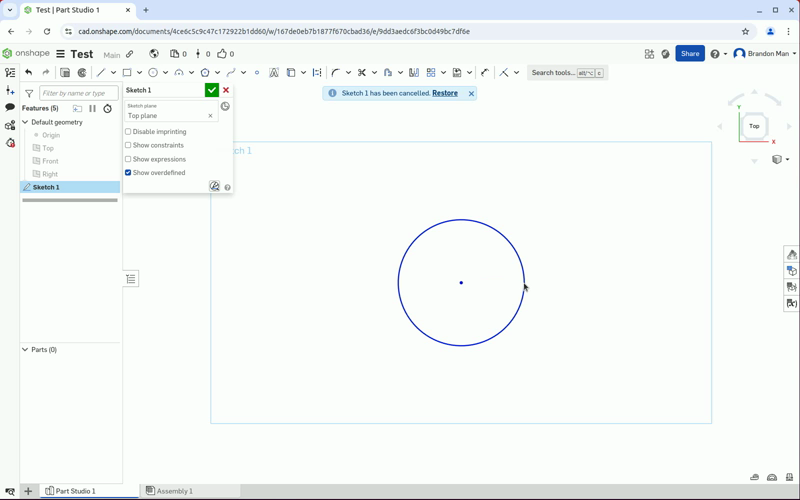
mouse_move(514, 283)
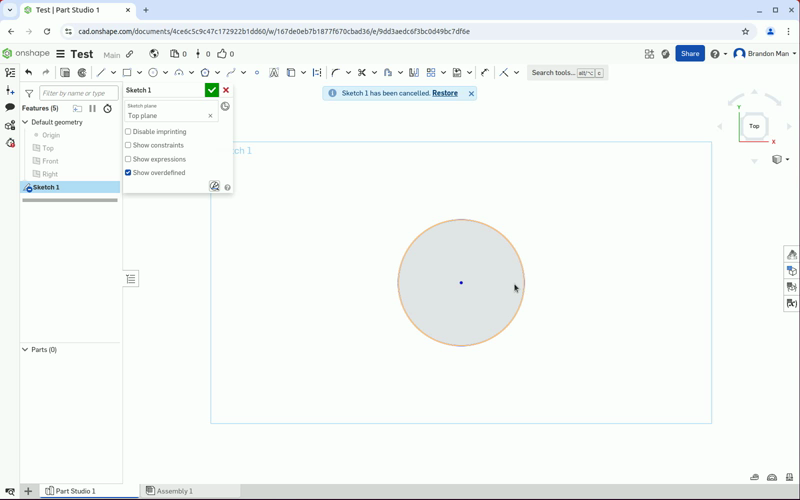
click(514, 283)
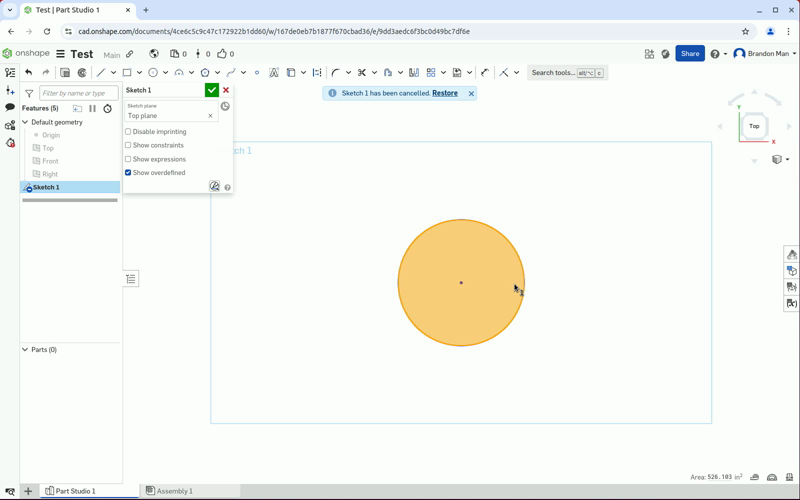
mouse_move(73, 352)
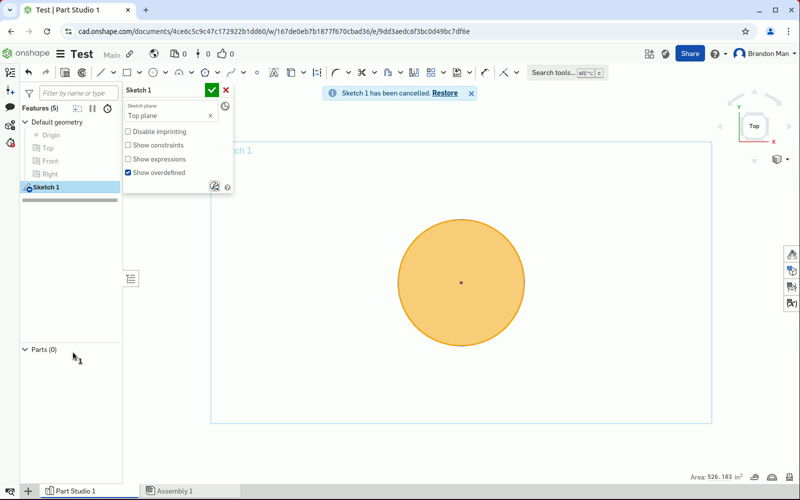
key(shift+y)
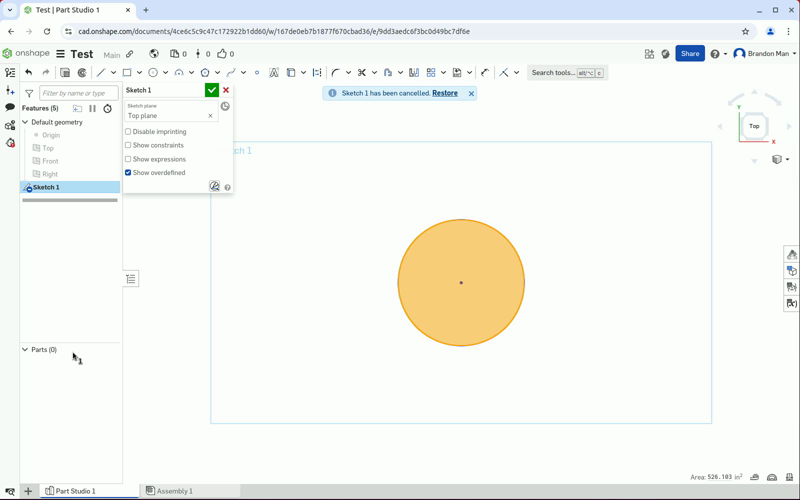
key(shift+e)
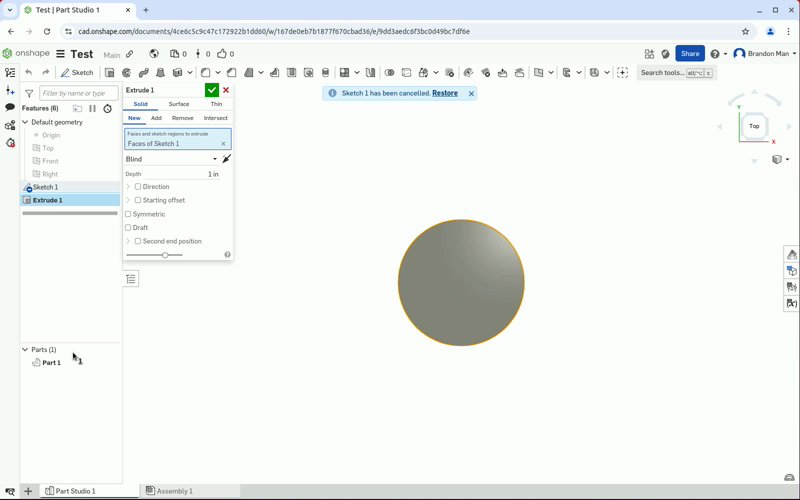
mouse_move(143, 106)
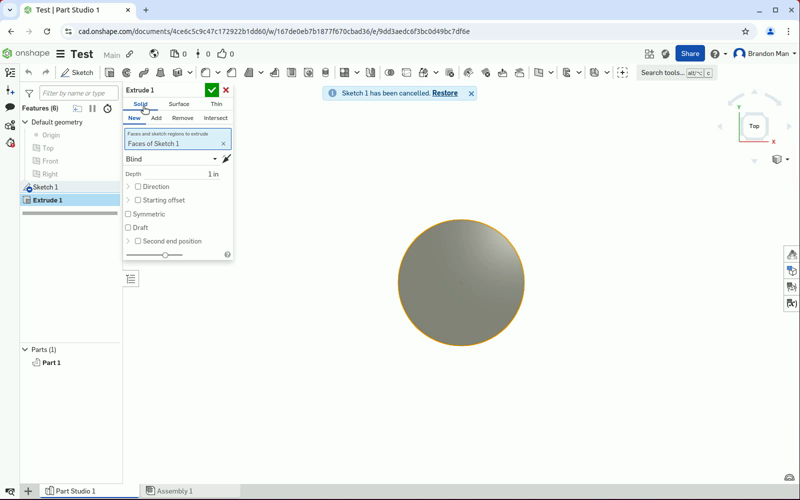
click(143, 106)
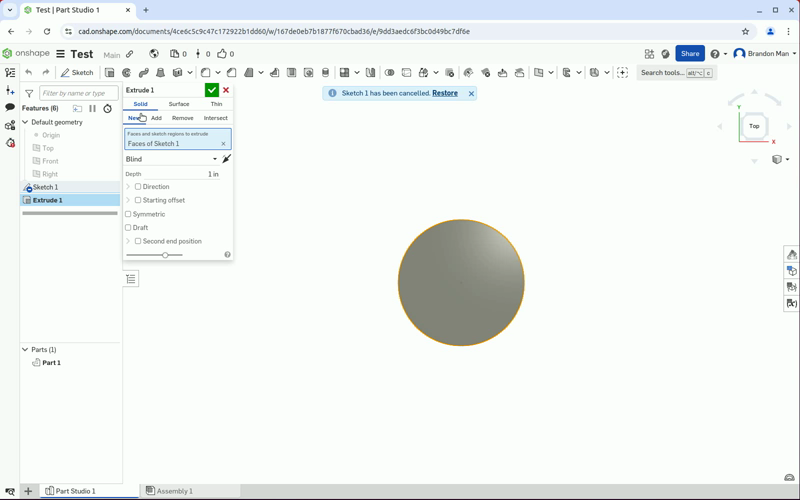
mouse_move(137, 120)
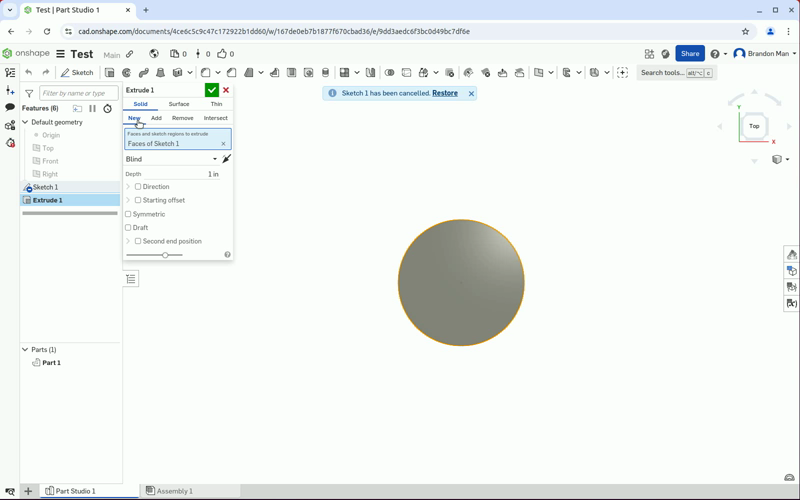
click(137, 120)
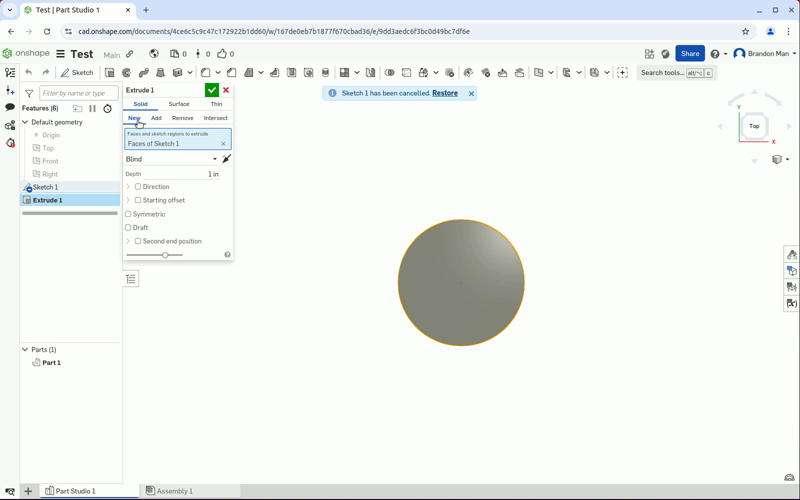
key(tab, 4)
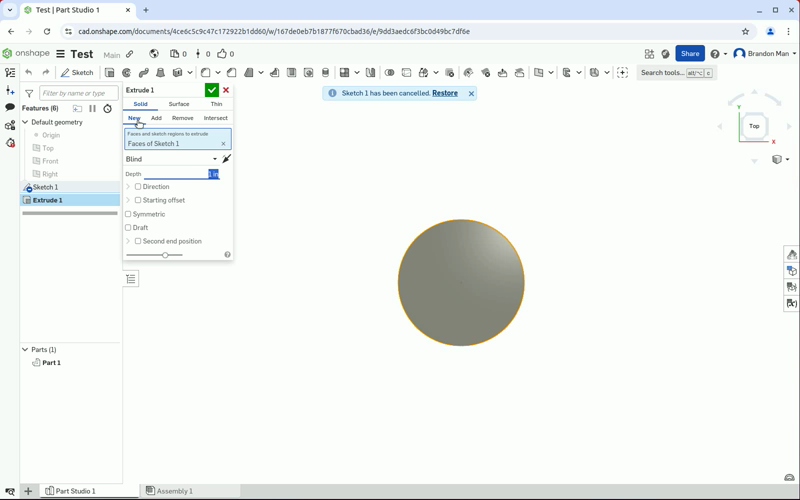
text(0.481)
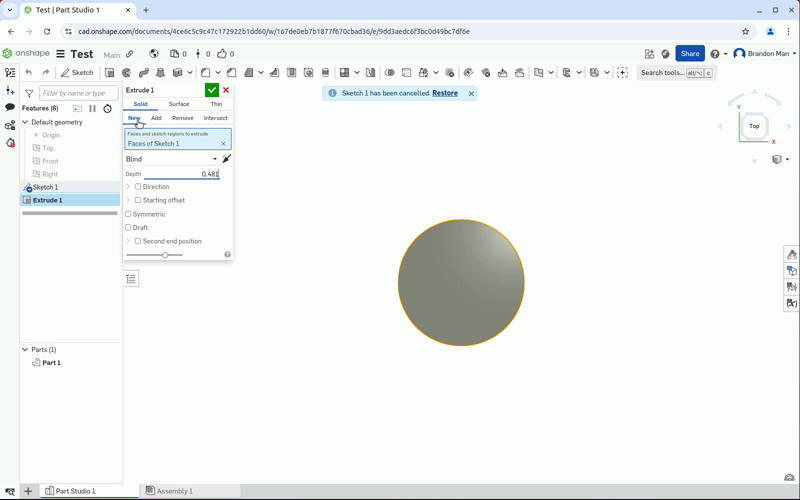
key(enter)
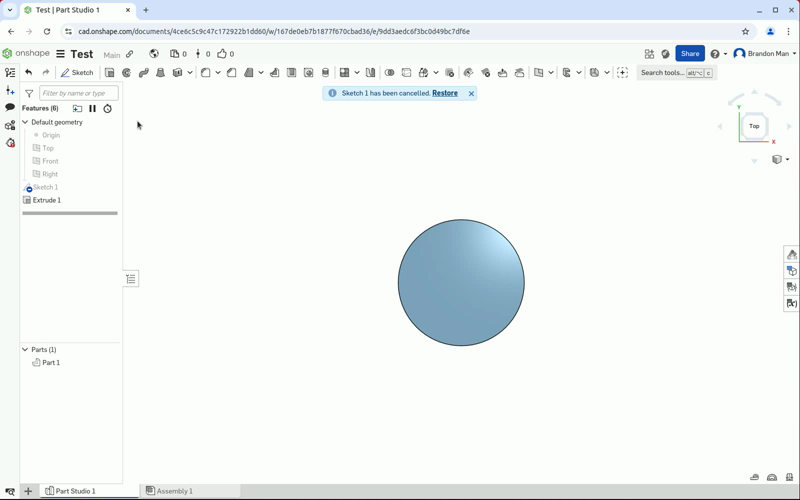
key(shift+h)
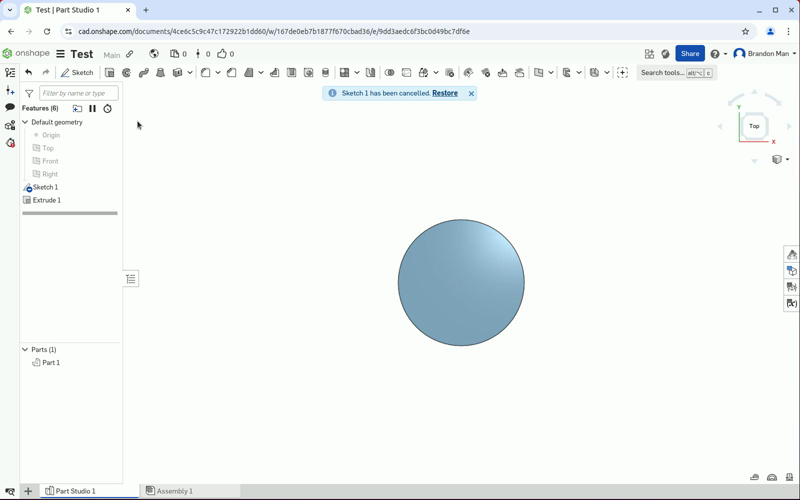
key(shift+h)
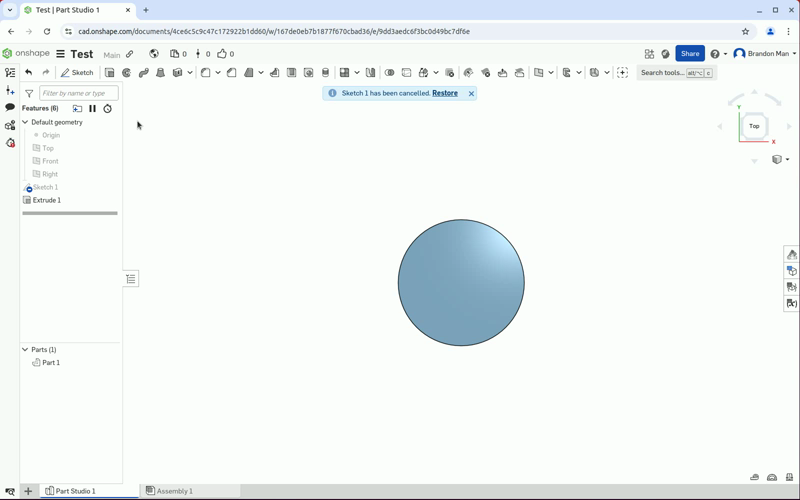
mouse_move(73, 189)
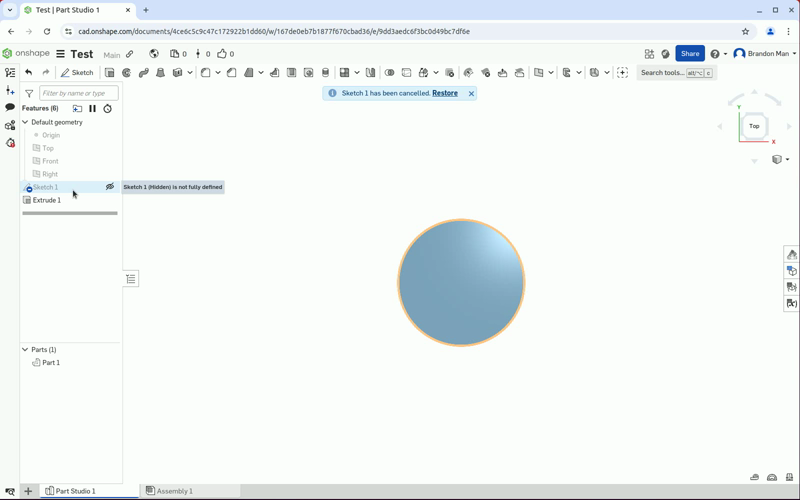
click(73, 189)
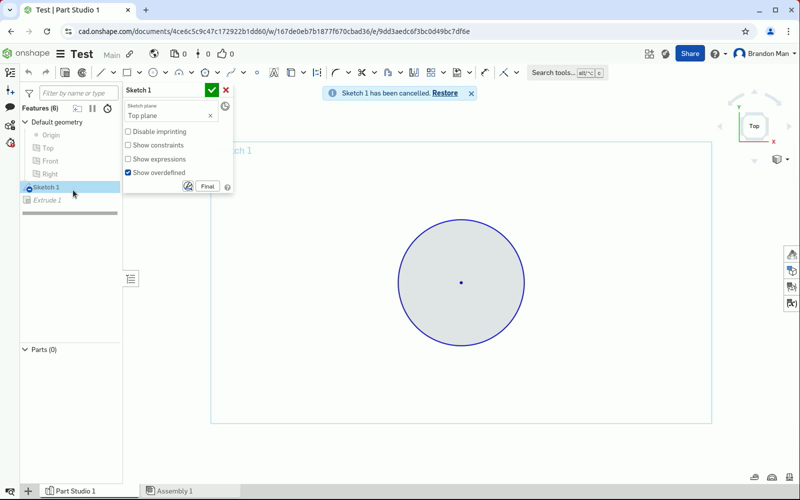
mouse_move(229, 92)
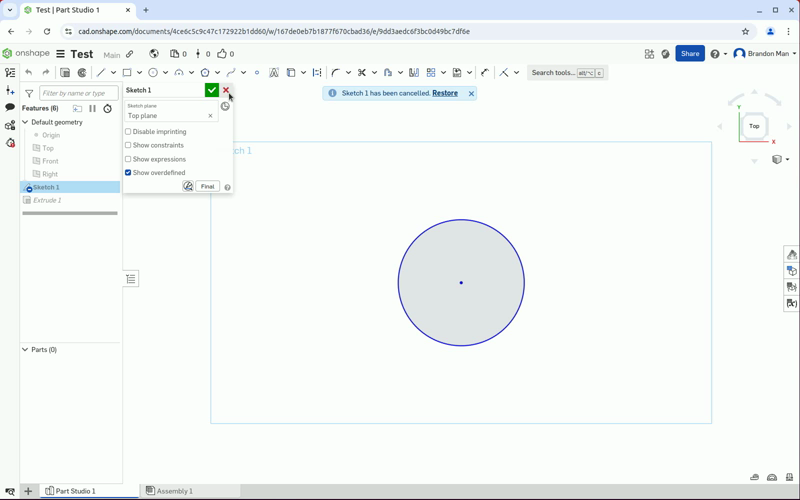
click(229, 92)
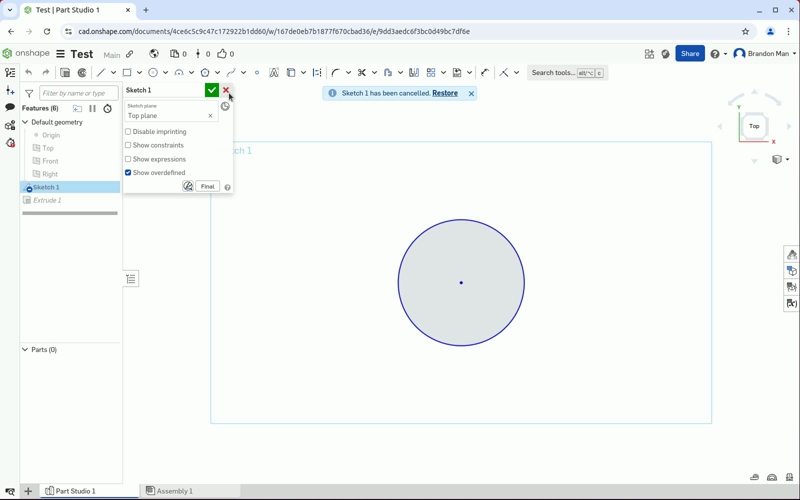
key(shift+s)
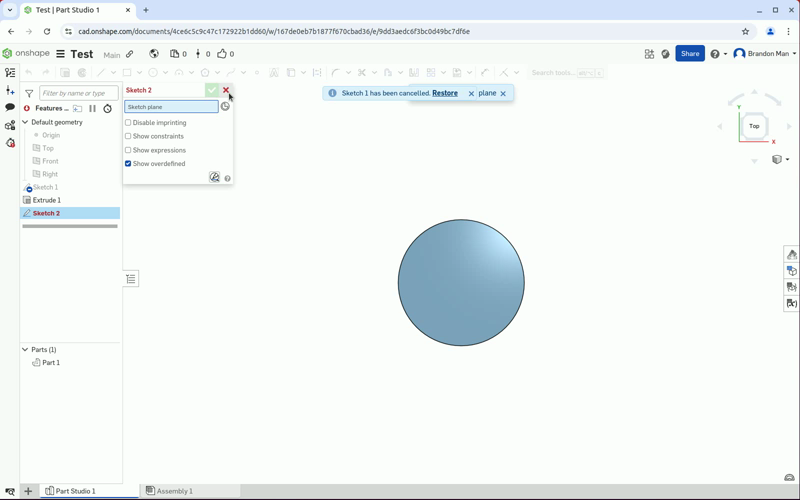
mouse_move(73, 150)
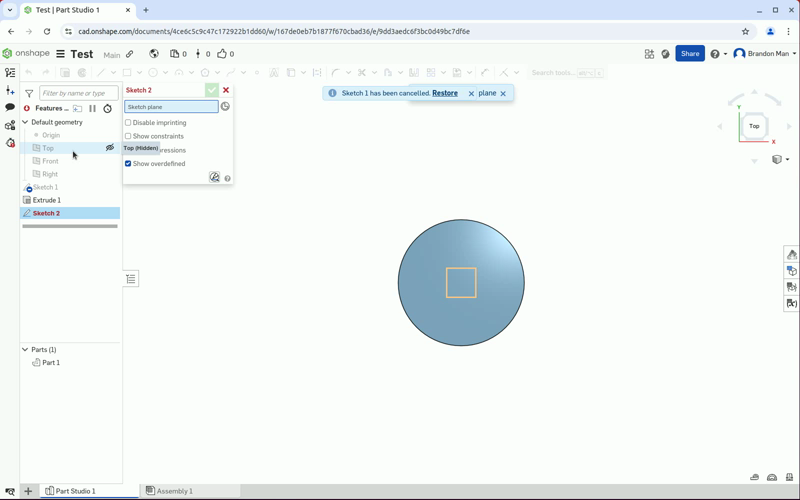
click(73, 150)
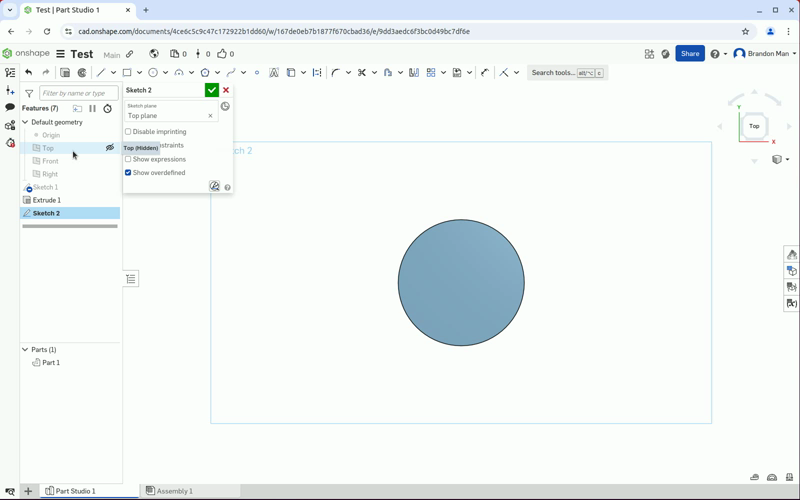
mouse_move(73, 352)
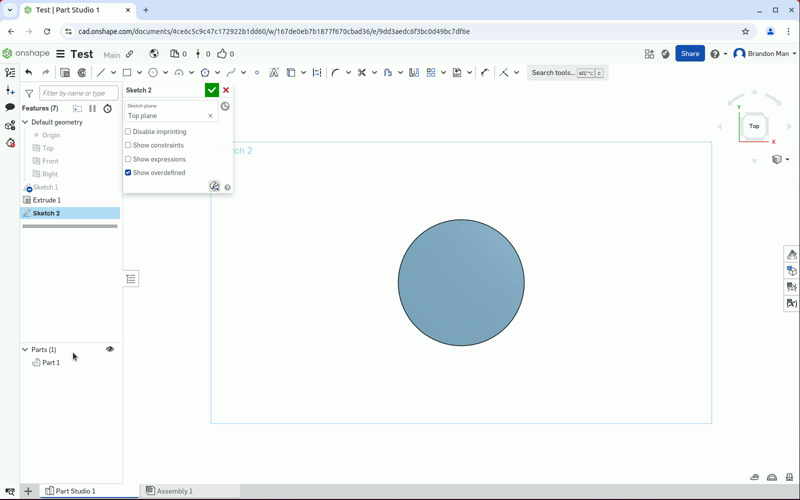
key(y)
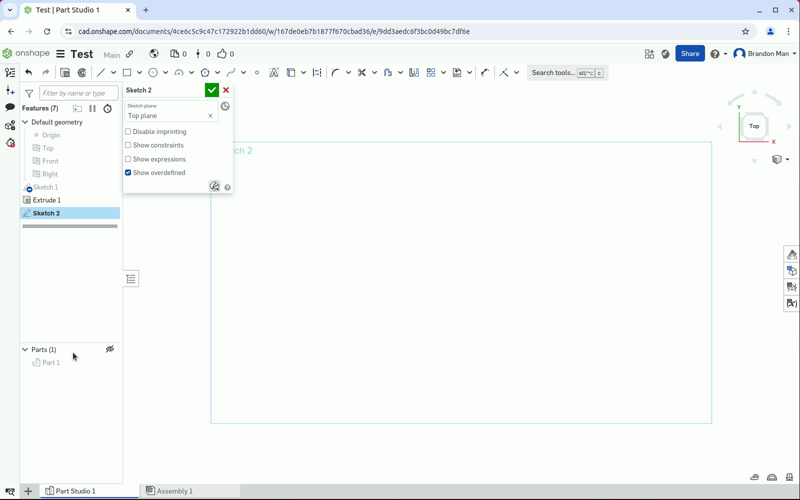
key(c)
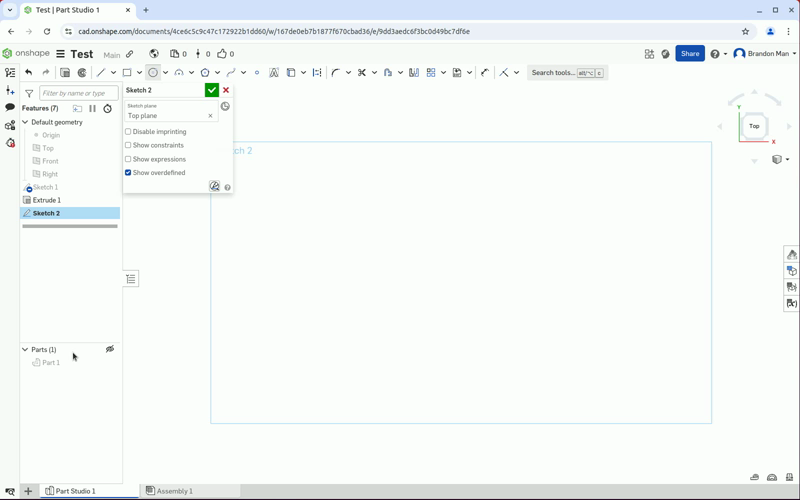
key_down(shift)
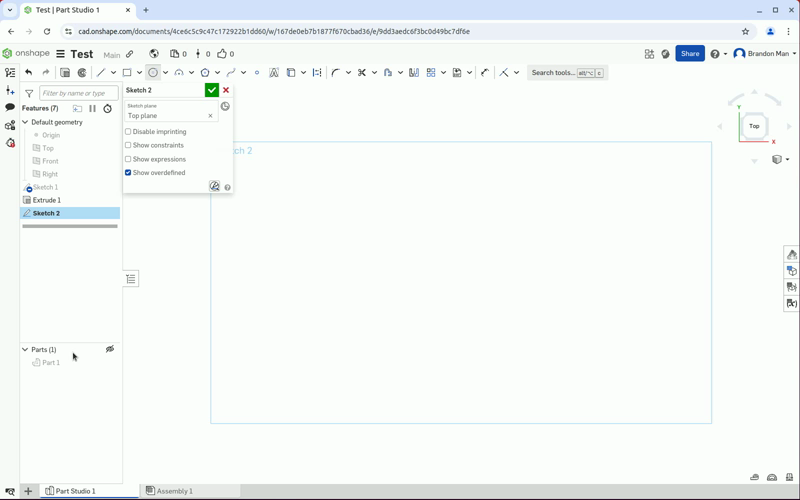
mouse_move(461, 282)
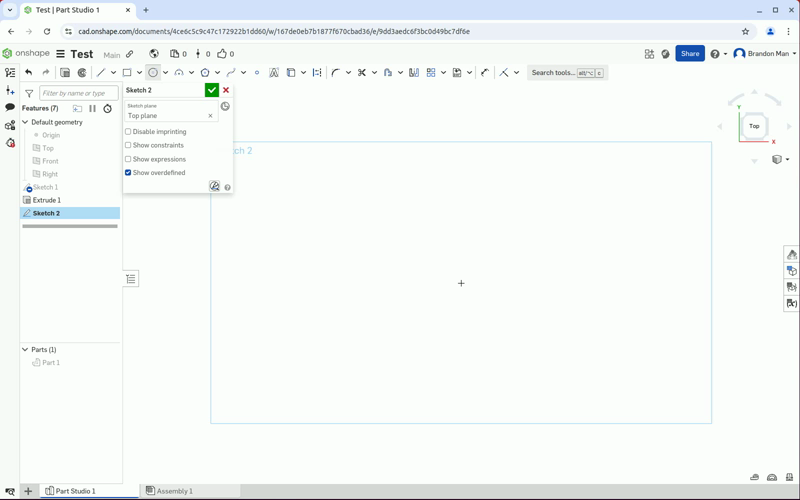
click(461, 282)
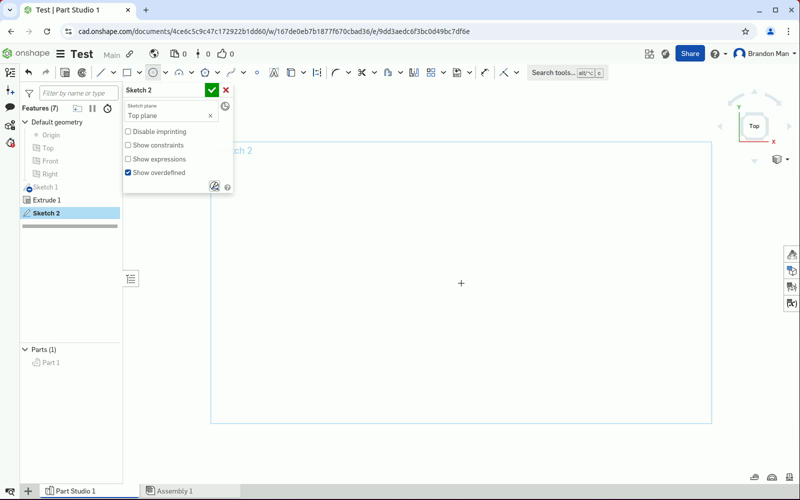
key_up(shift)
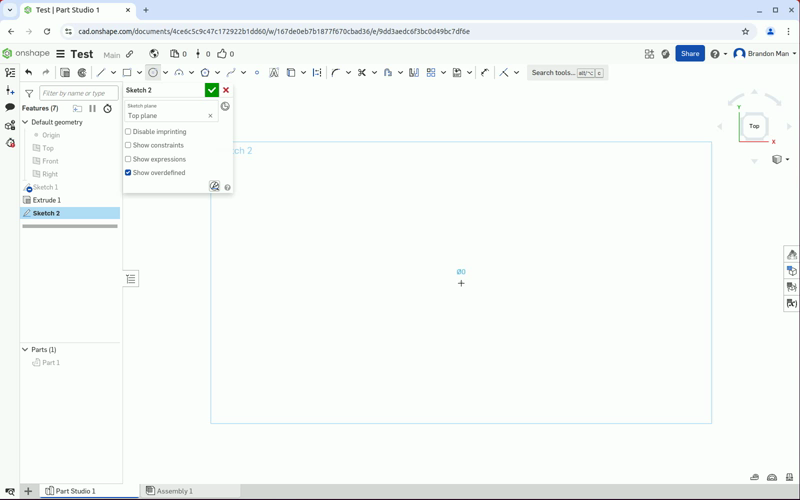
mouse_move(527, 282)
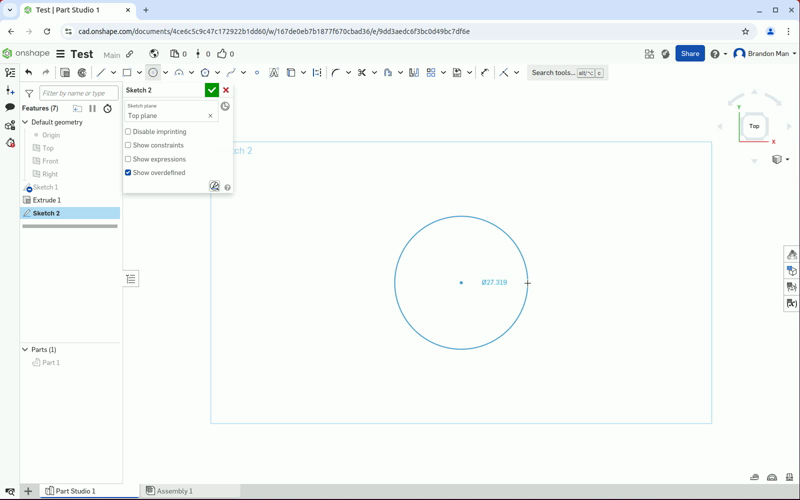
click(527, 282)
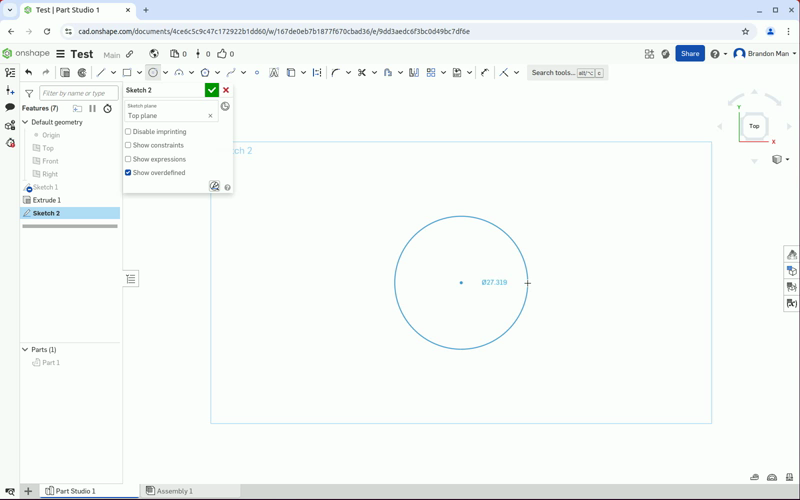
key(esc)
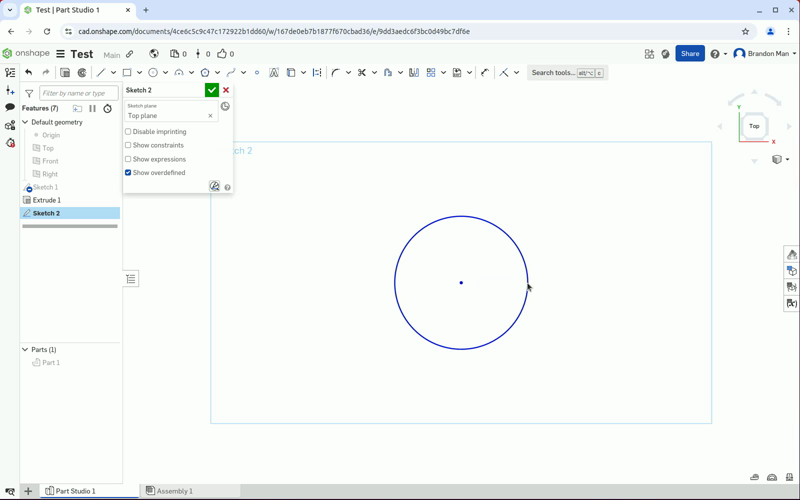
key(c)
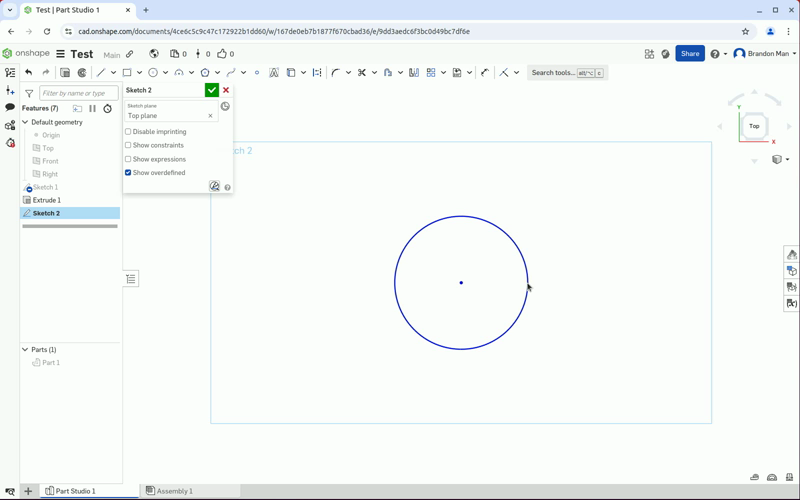
key_down(shift)
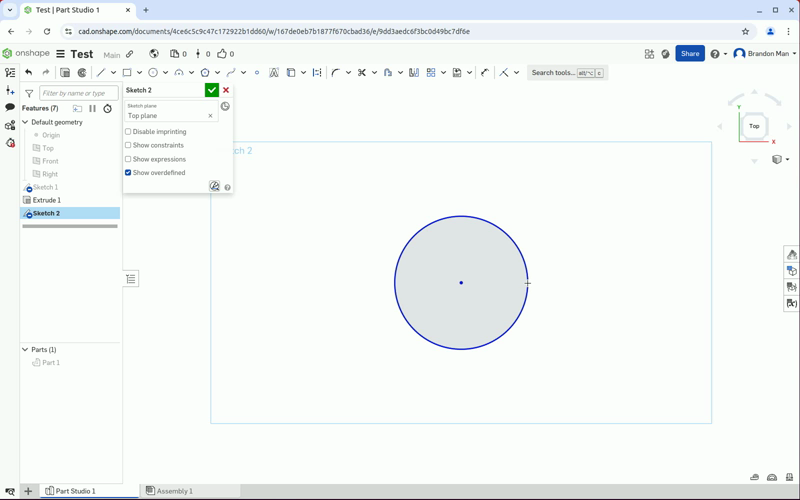
mouse_move(461, 282)
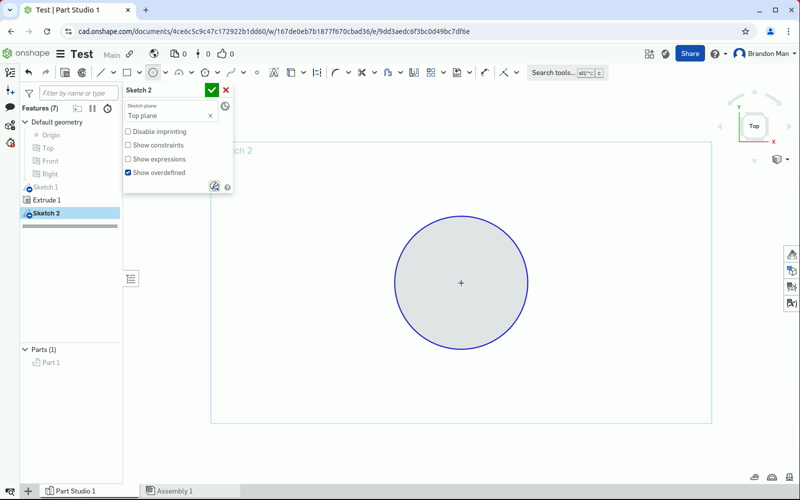
click(461, 282)
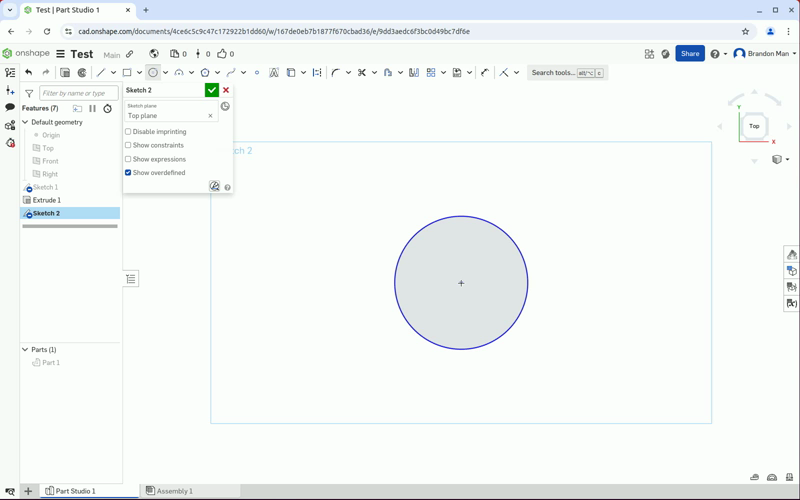
key_up(shift)
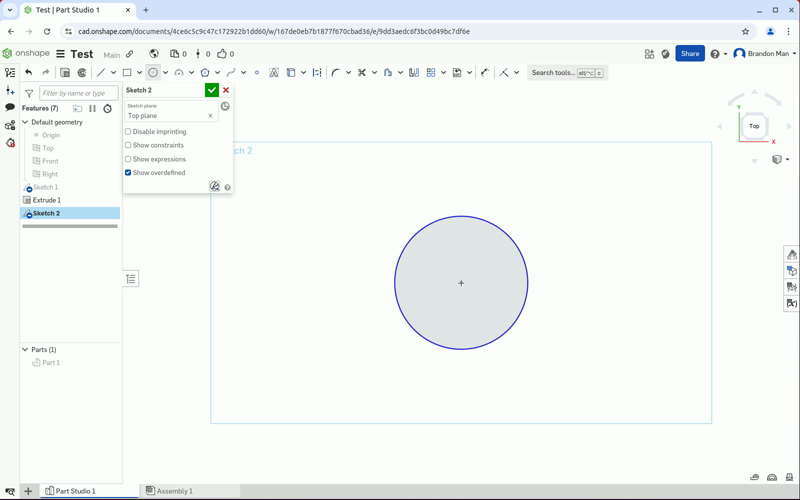
mouse_move(523, 282)
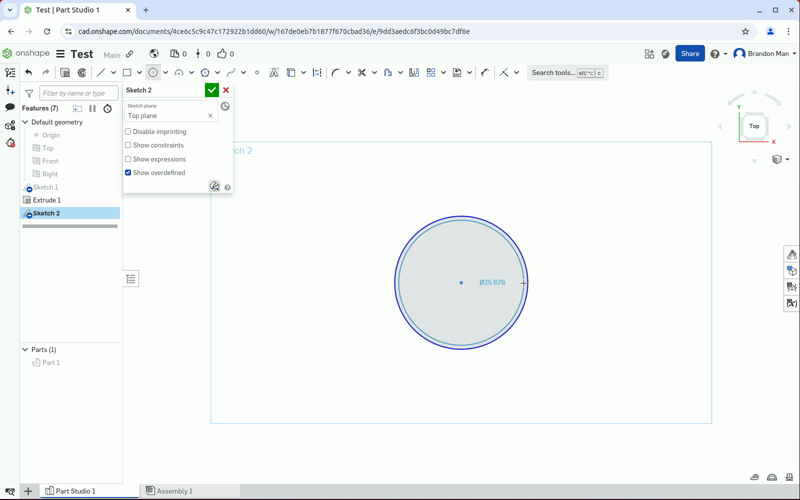
scroll(6)
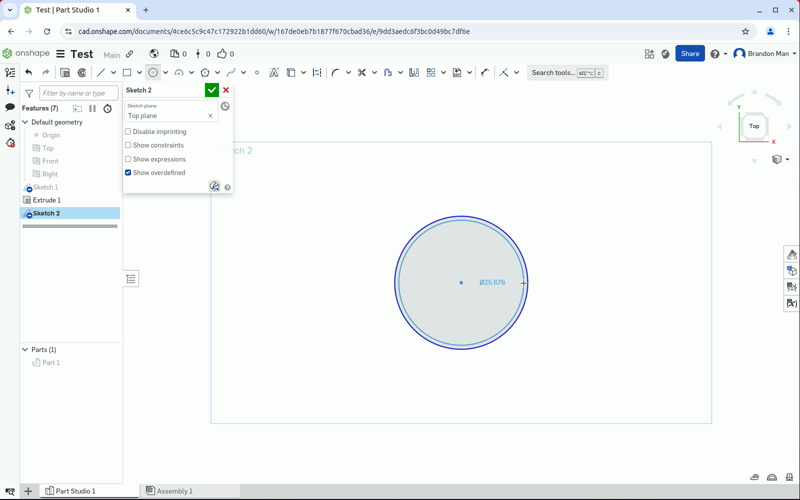
scroll(6)
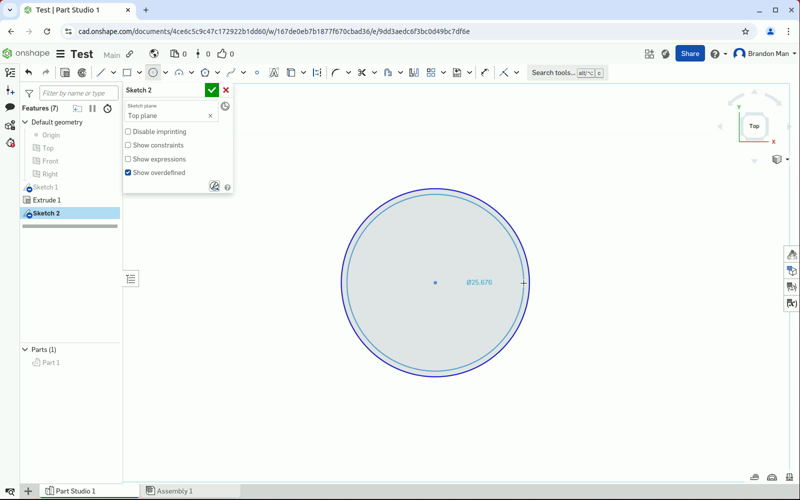
scroll(6)
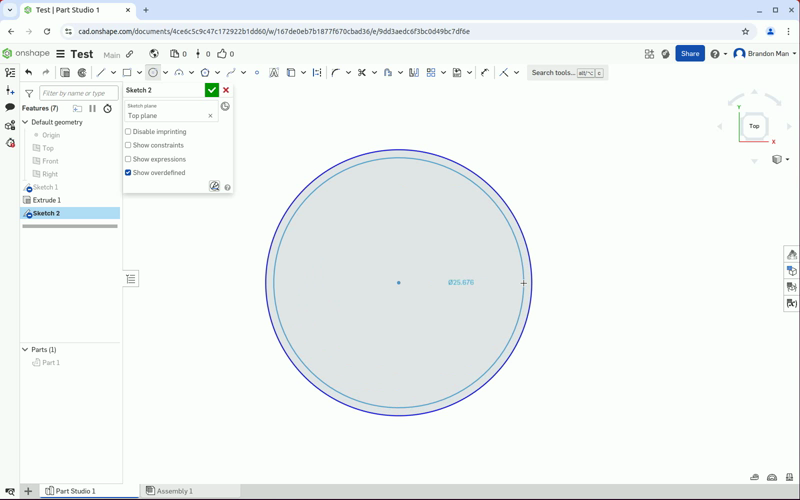
scroll(6)
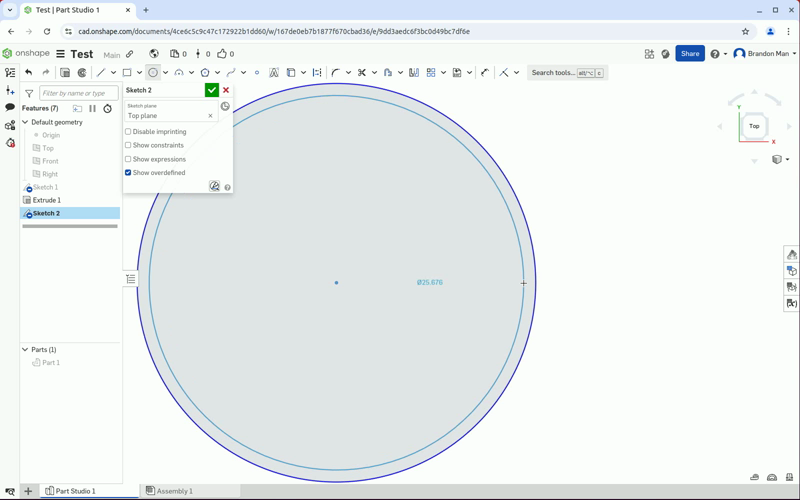
scroll(6)
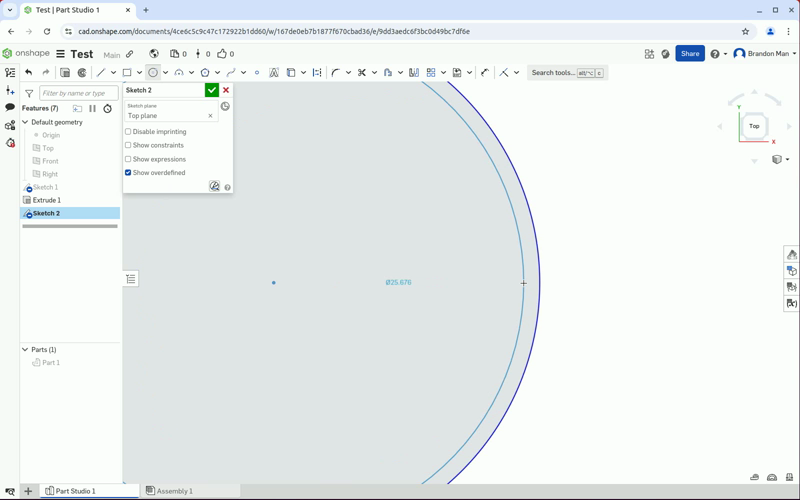
scroll(6)
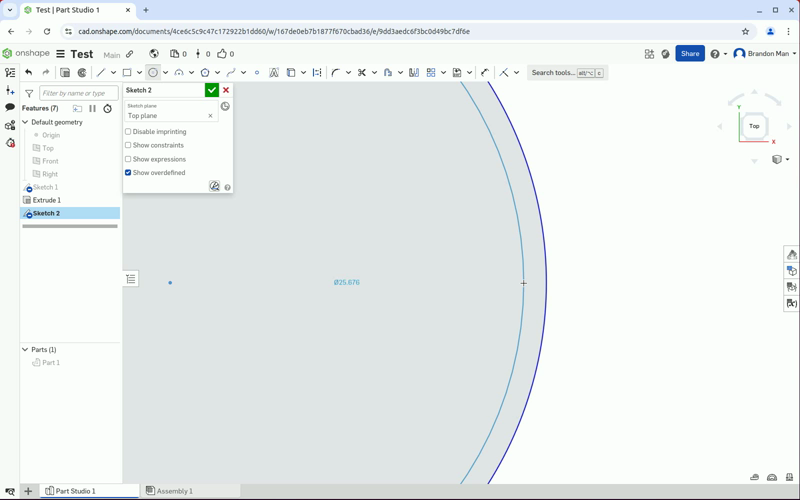
scroll(6)
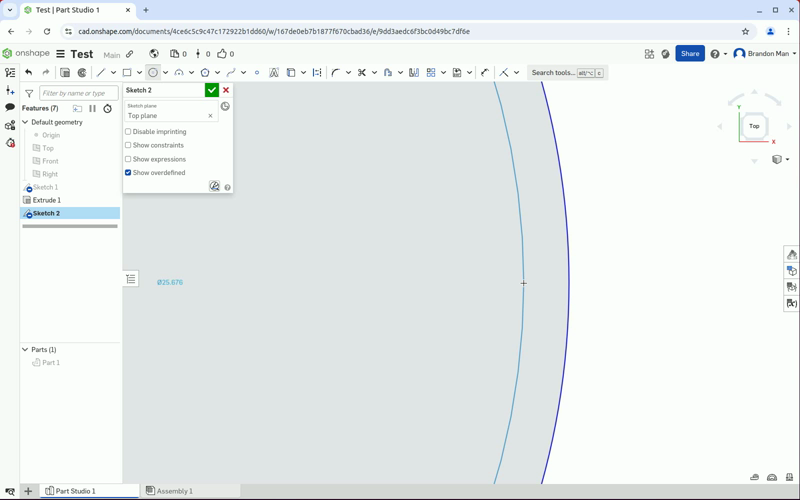
click(523, 282)
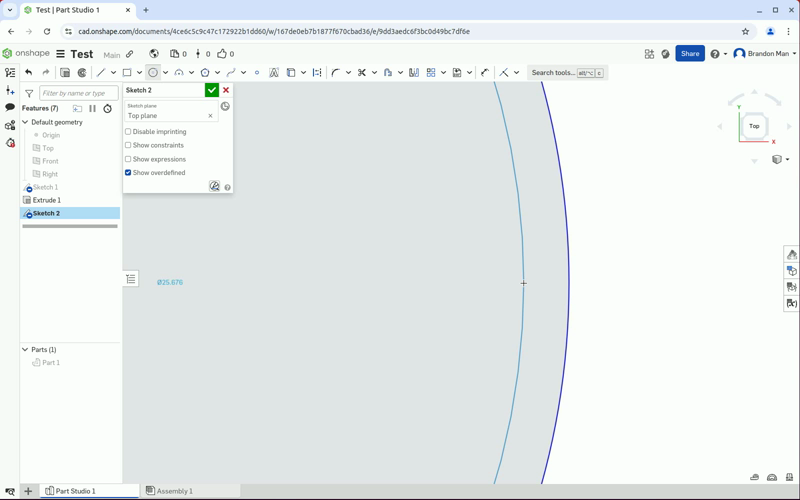
scroll(-6)
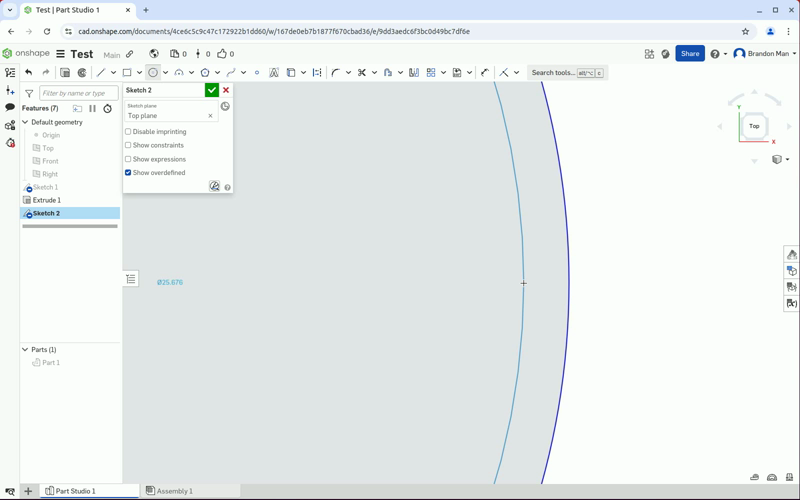
scroll(-6)
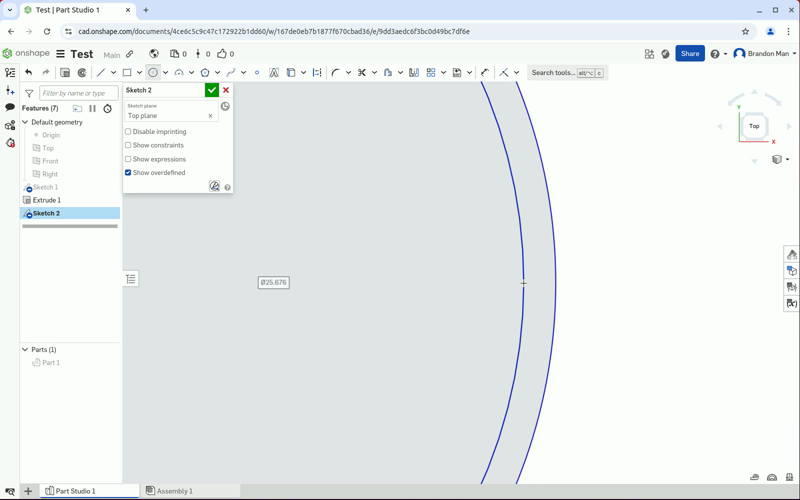
scroll(-6)
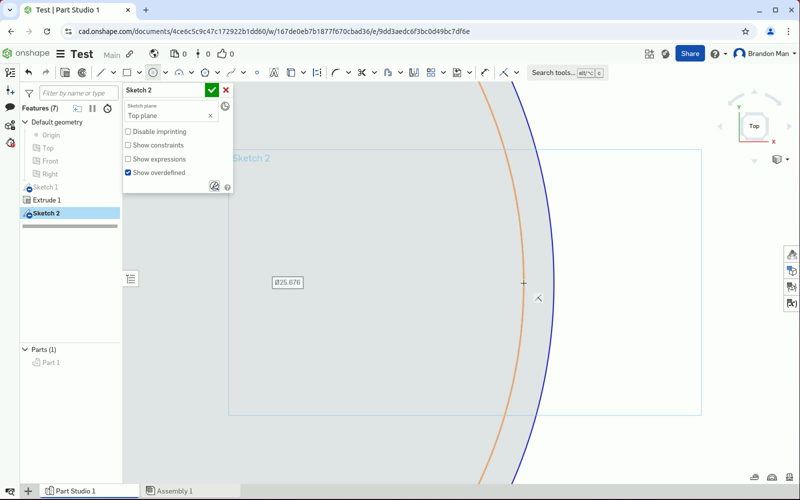
scroll(-6)
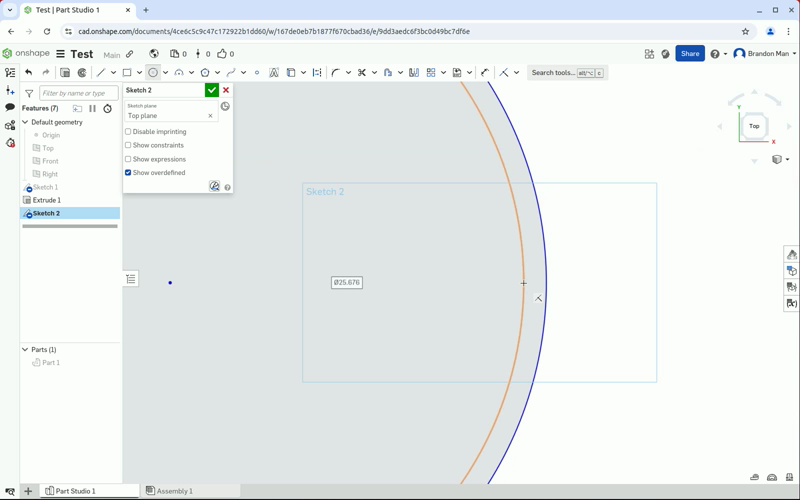
scroll(-6)
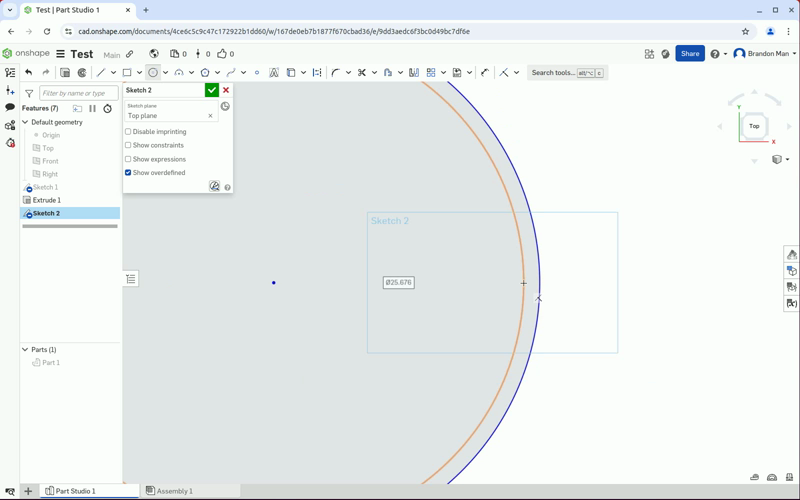
scroll(-6)
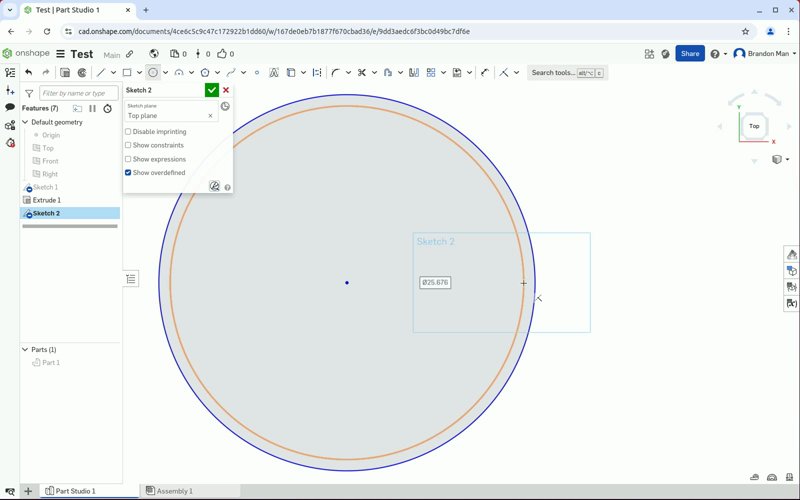
scroll(-6)
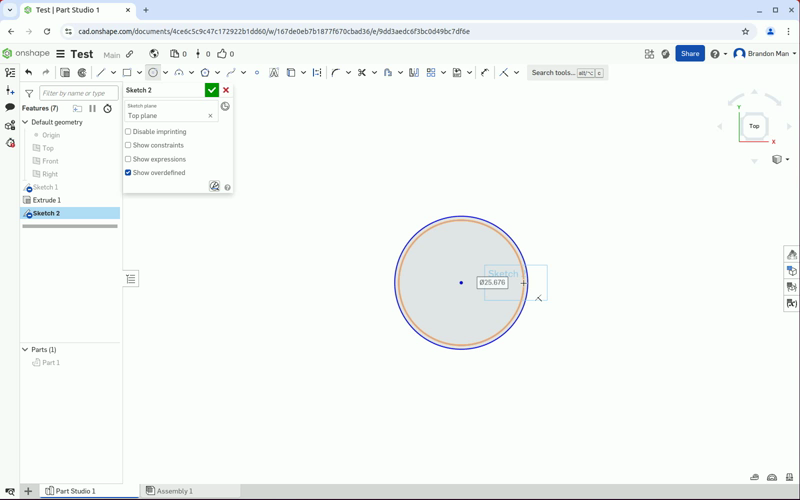
key(esc)
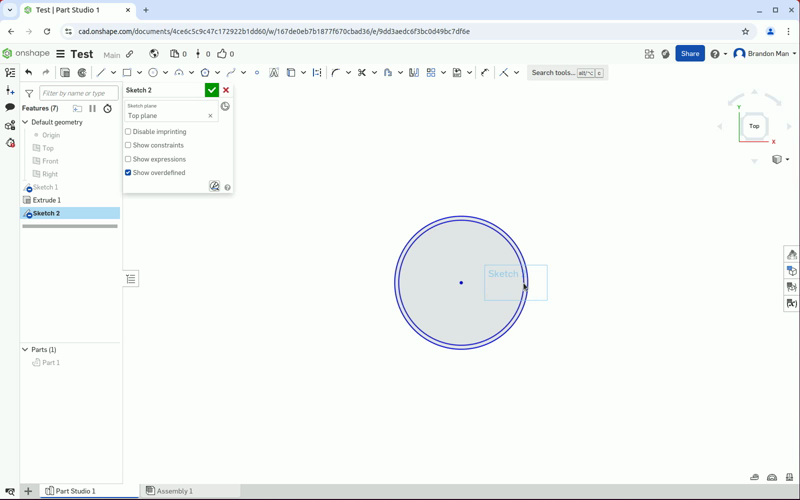
mouse_move(437, 222)
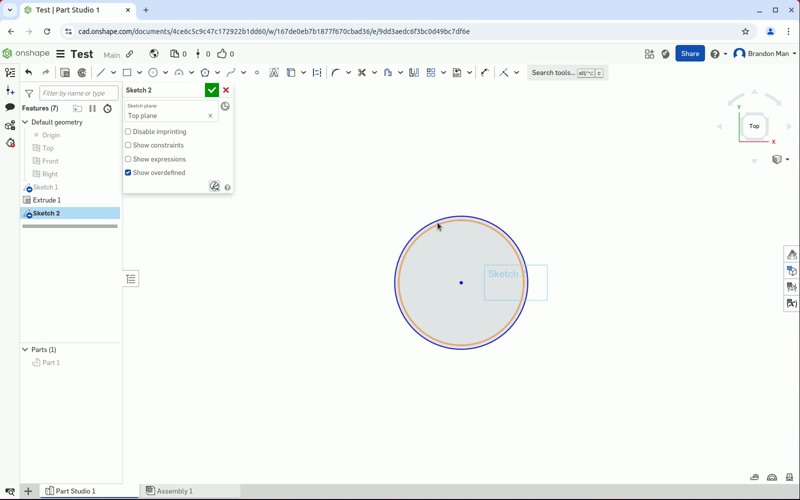
scroll(6)
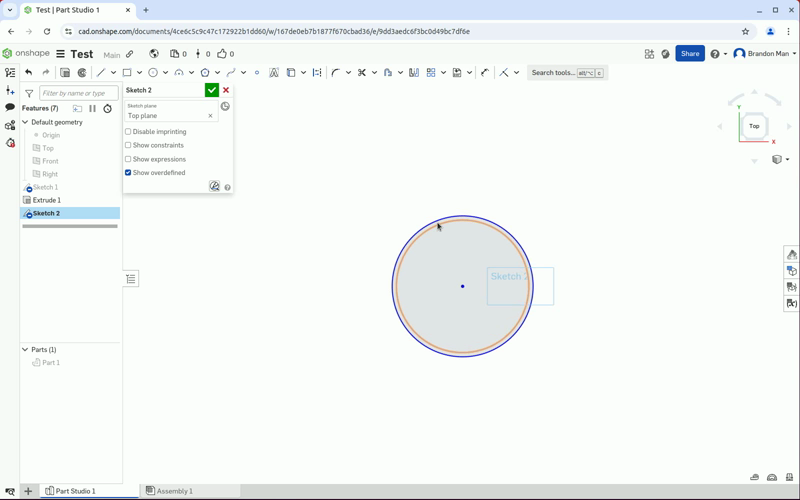
scroll(6)
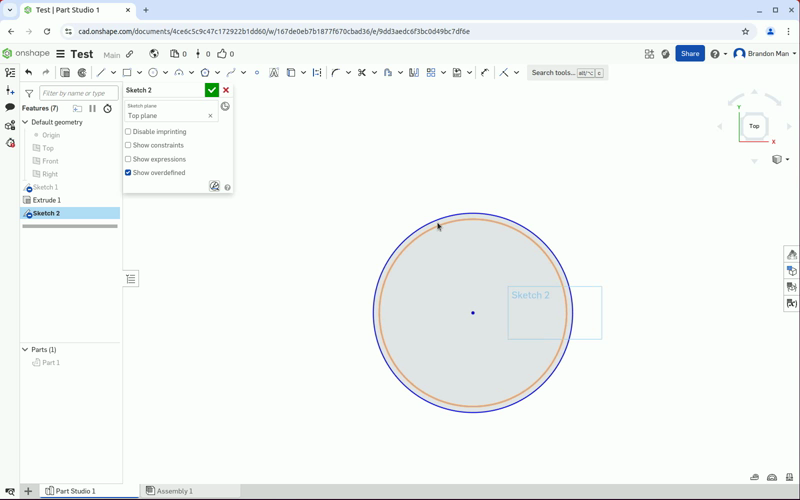
scroll(6)
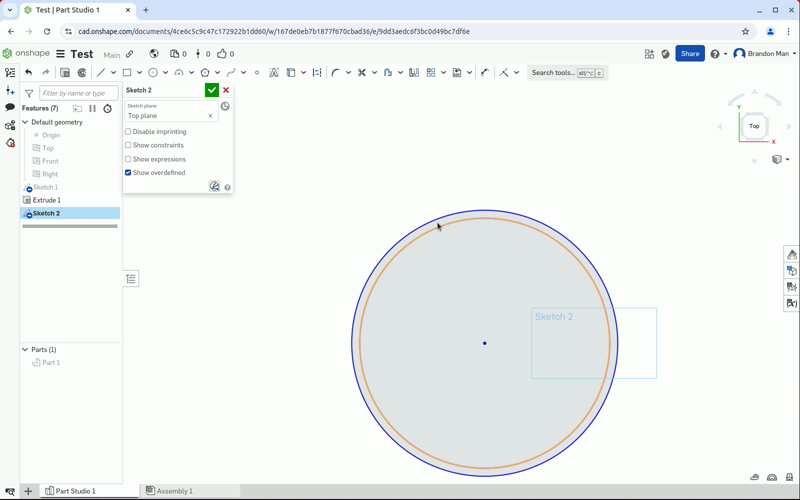
scroll(6)
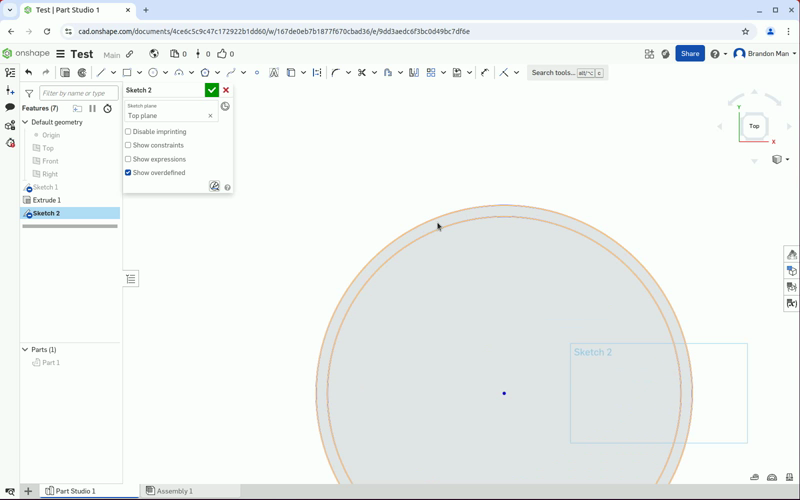
scroll(6)
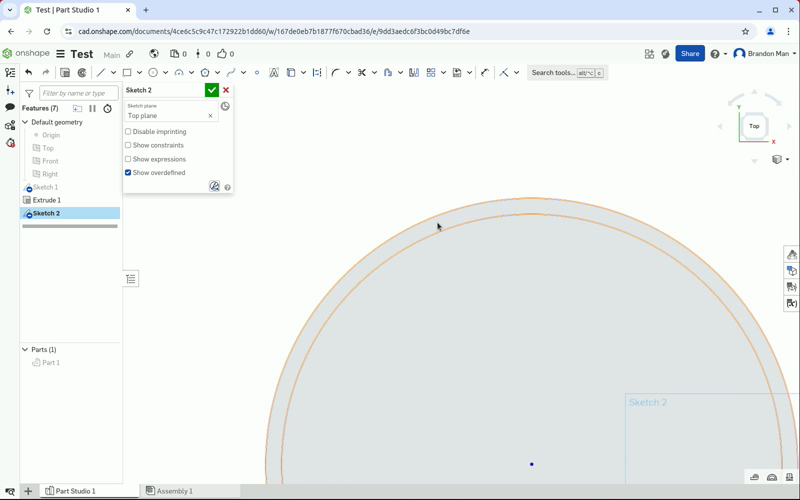
scroll(6)
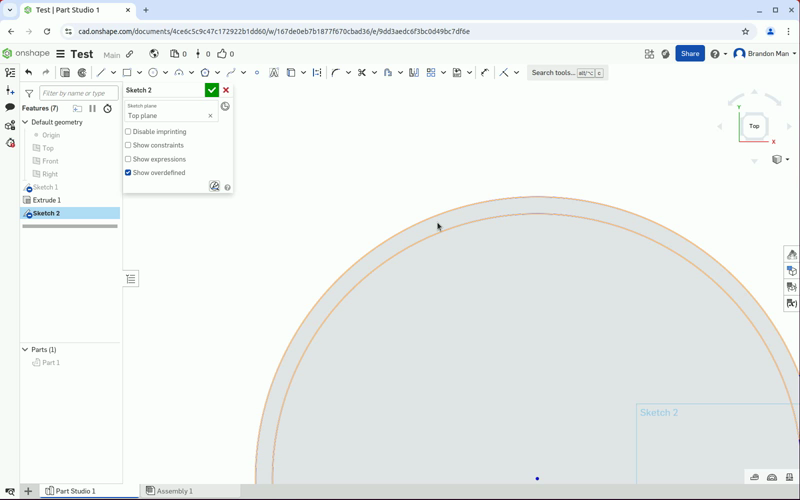
scroll(6)
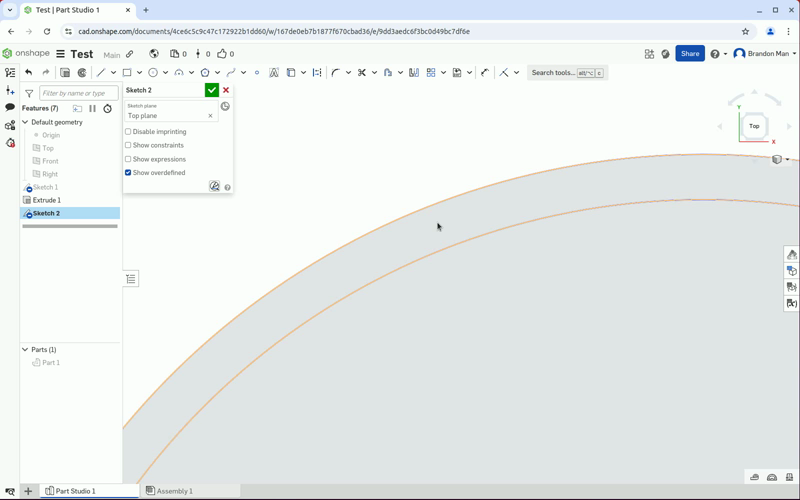
click(437, 222)
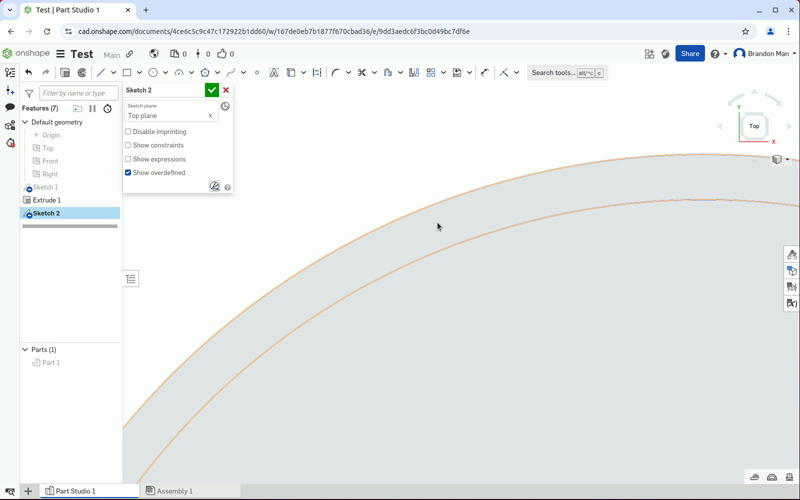
scroll(-6)
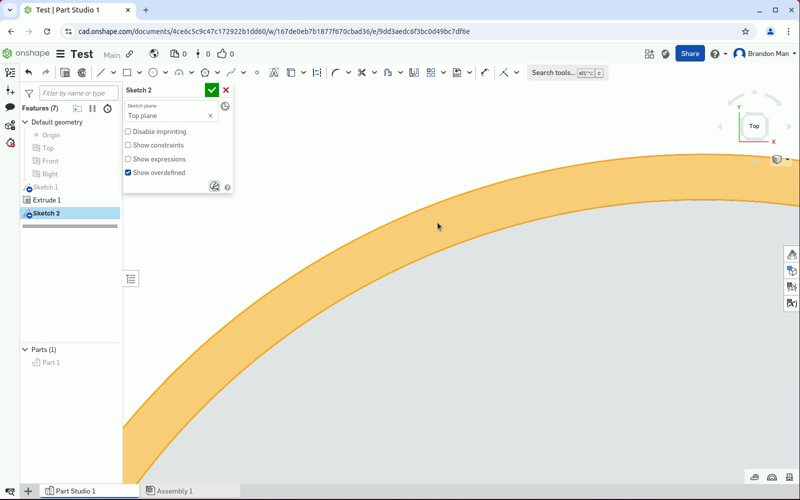
scroll(-6)
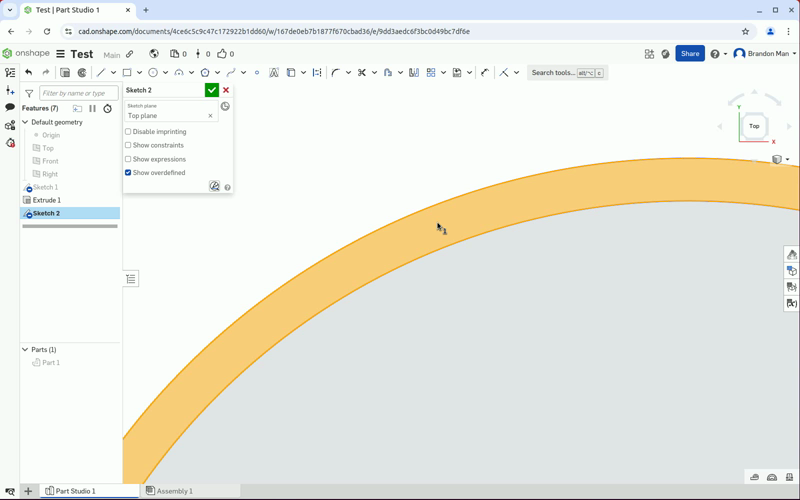
scroll(-6)
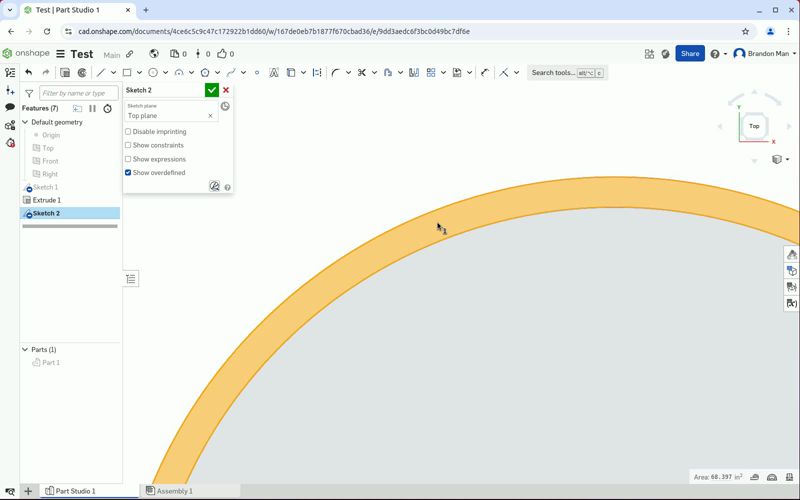
scroll(-6)
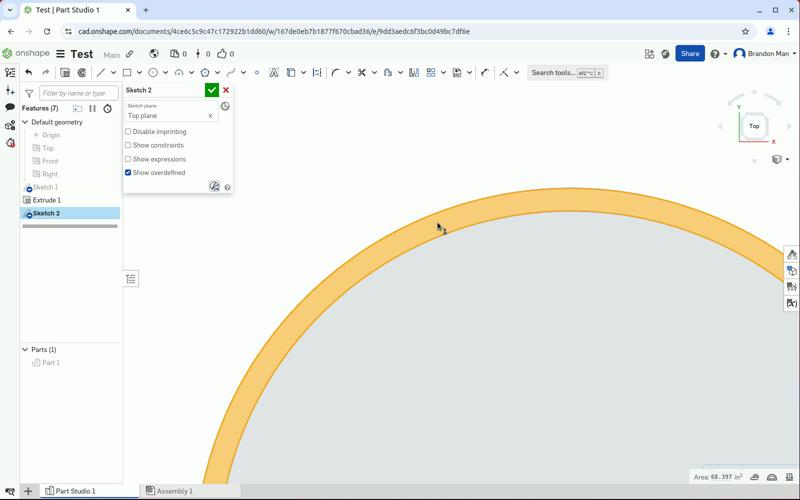
scroll(-6)
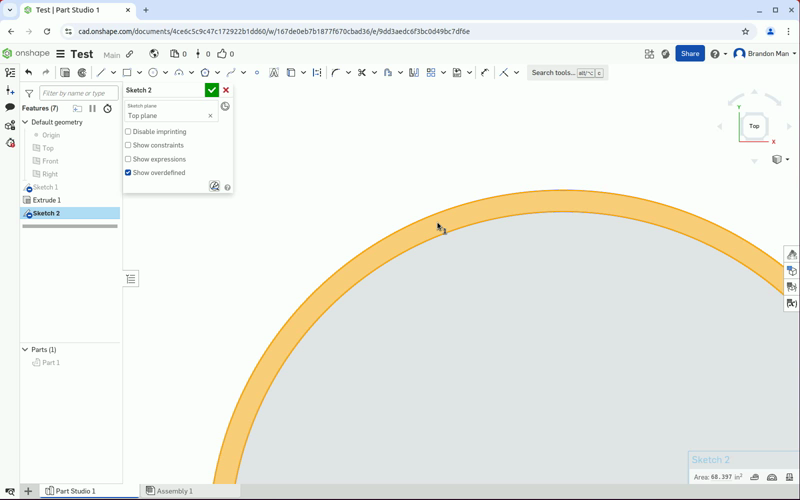
scroll(-6)
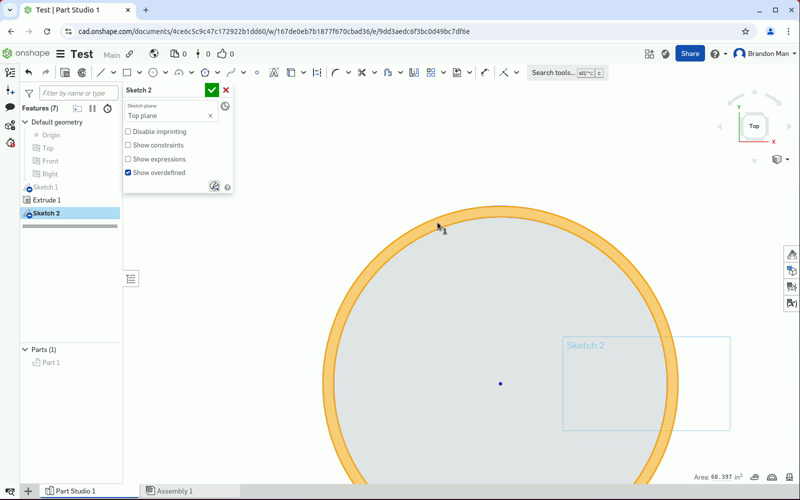
scroll(-6)
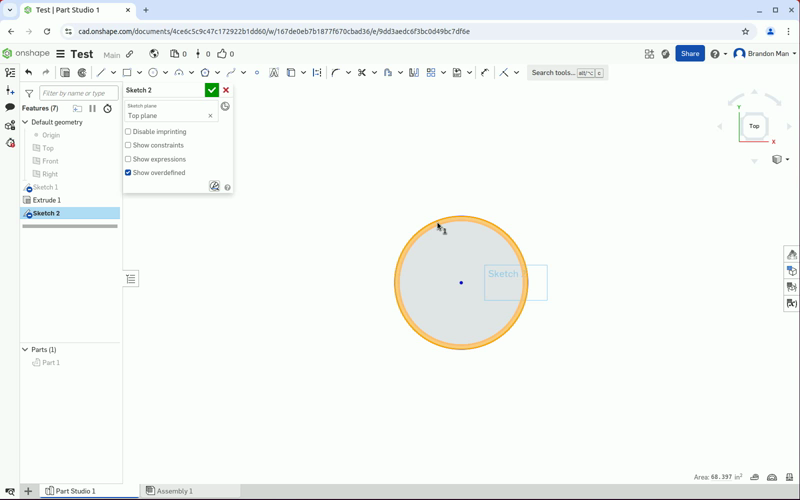
mouse_move(73, 352)
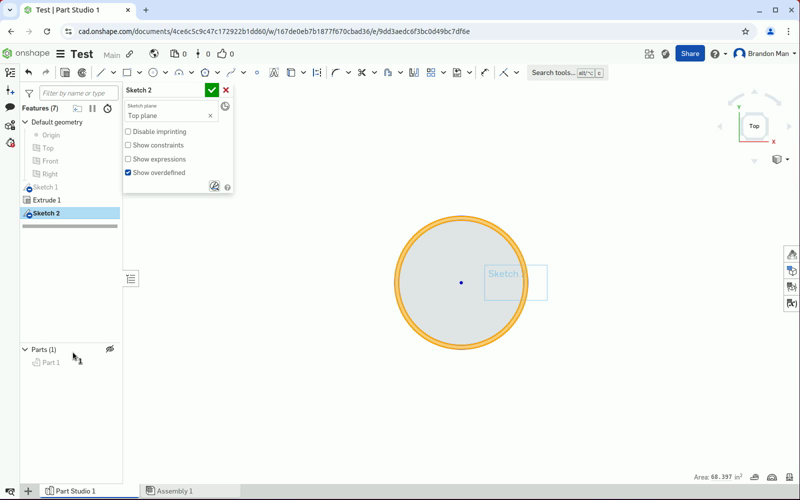
key(shift+y)
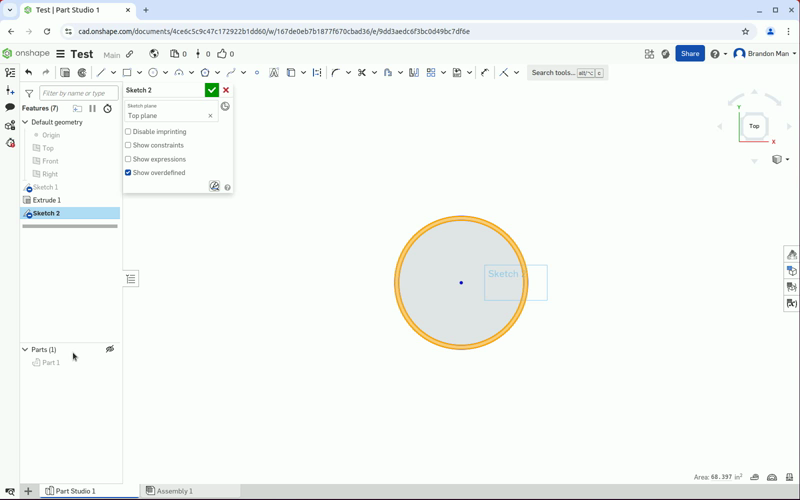
key(shift+e)
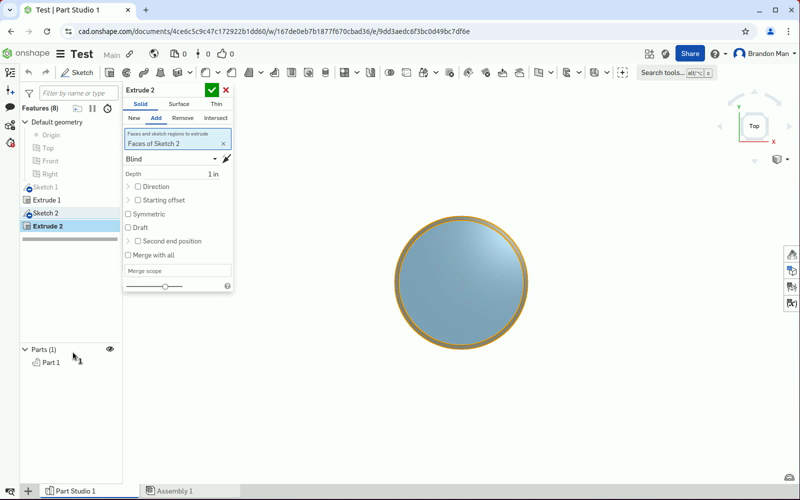
mouse_move(143, 106)
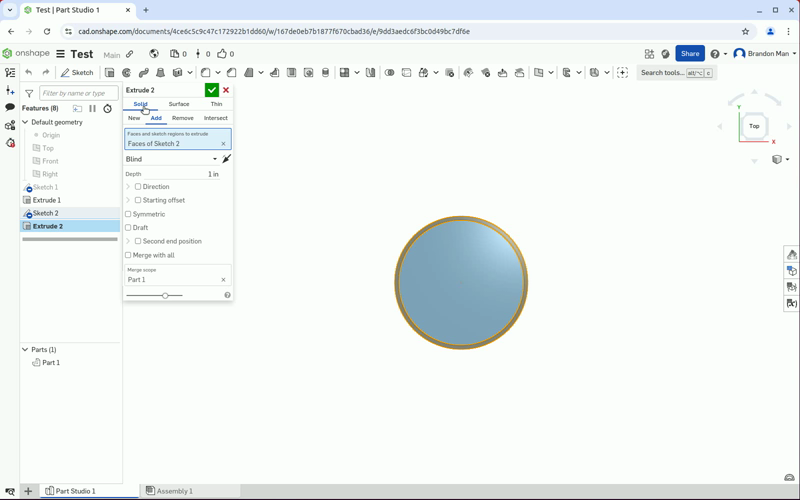
click(143, 106)
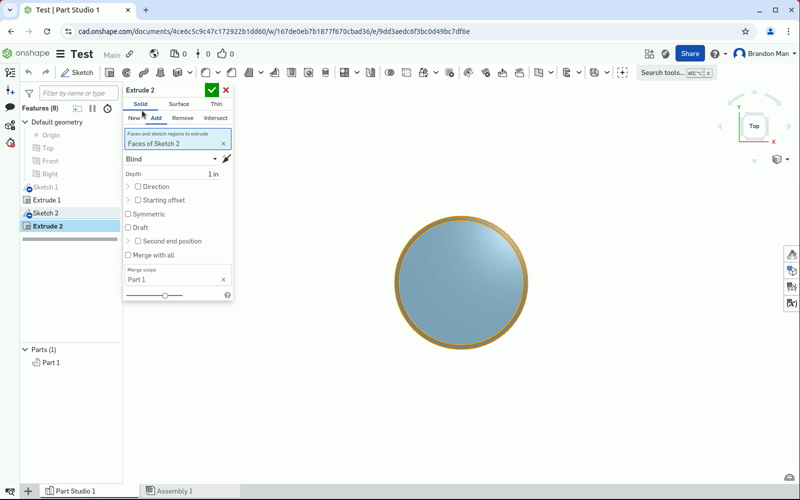
mouse_move(137, 120)
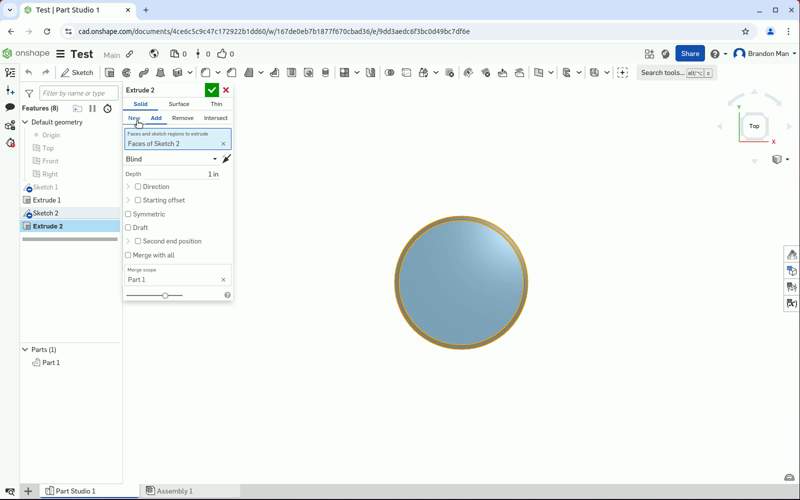
click(137, 120)
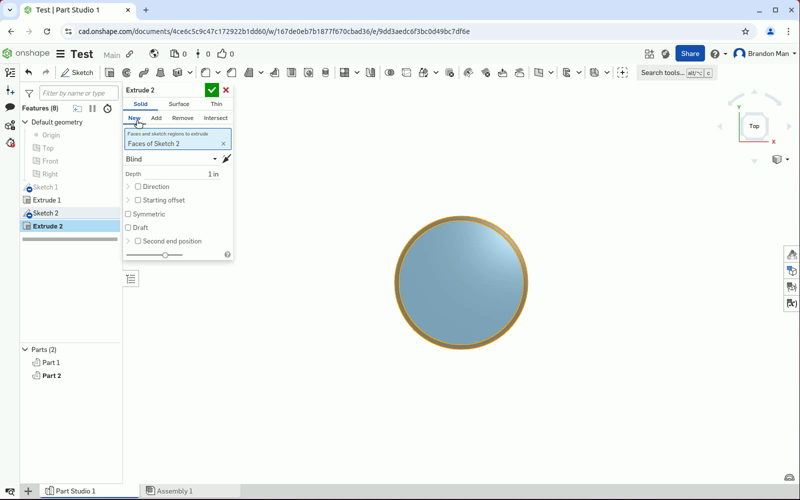
key(tab, 4)
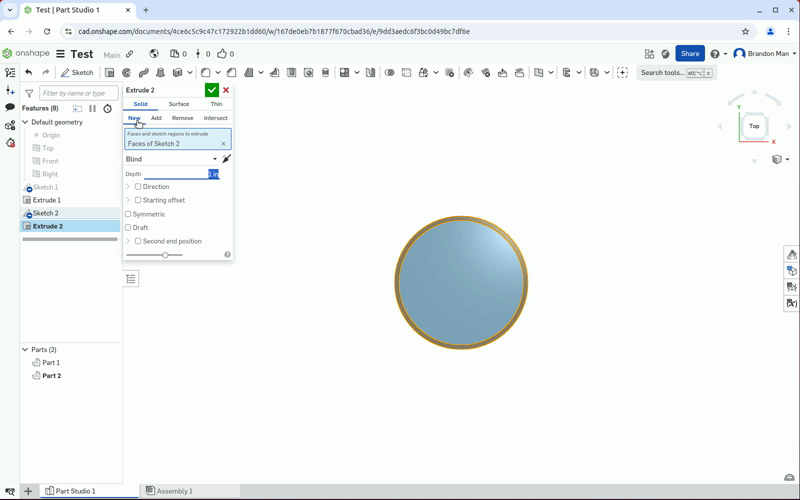
text(23.108)
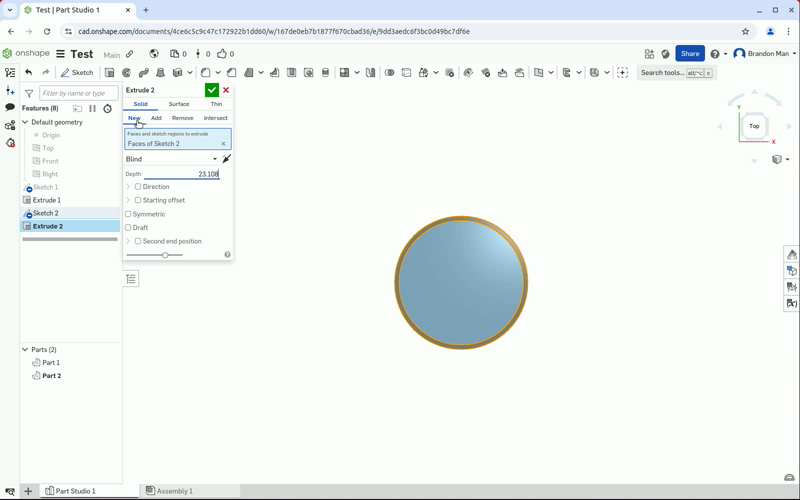
key(enter)
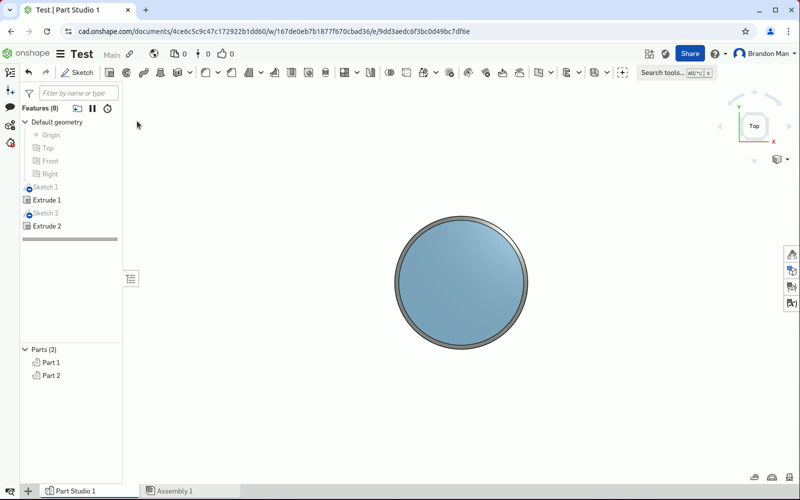
key(shift+h)
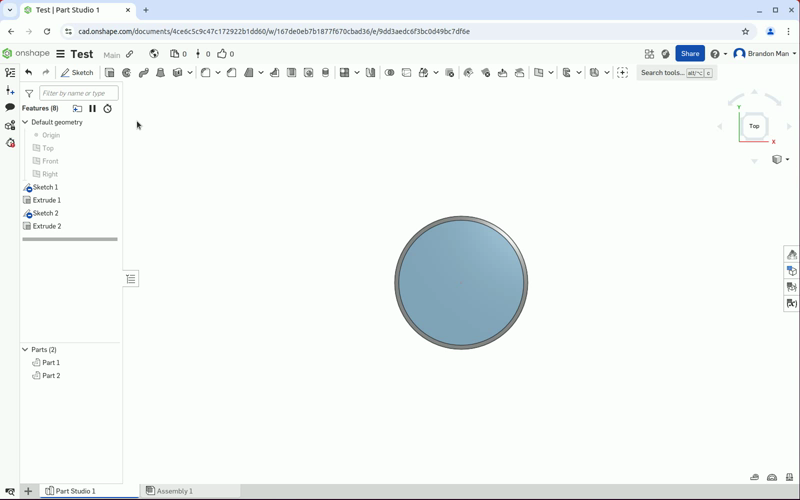
key(shift+h)
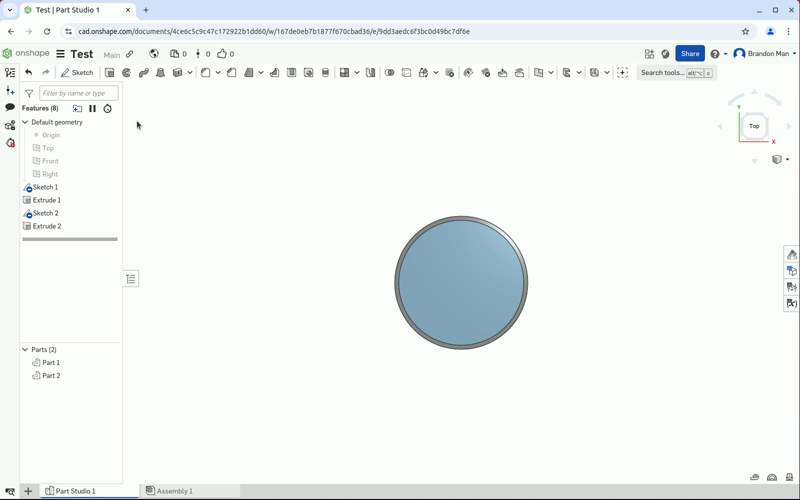
key(shift+7)
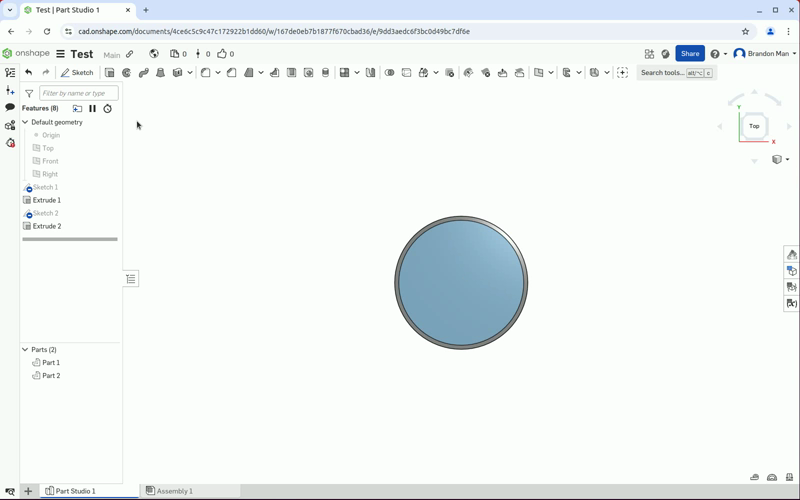
key(up, 3)
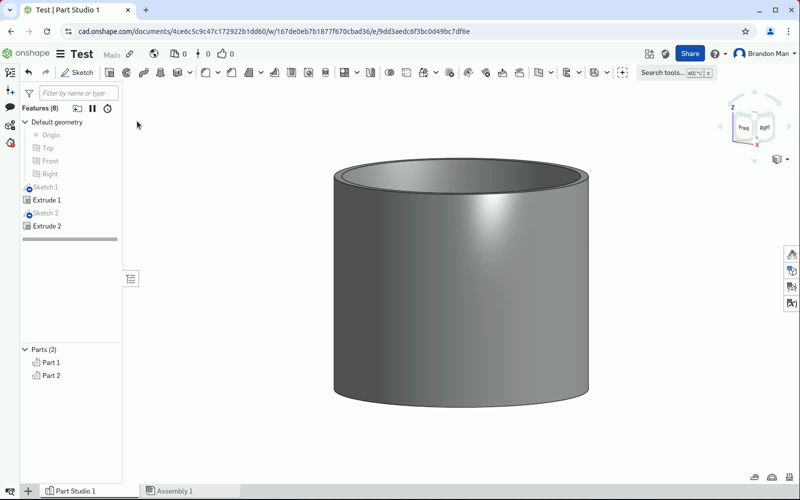
key(left, 3)
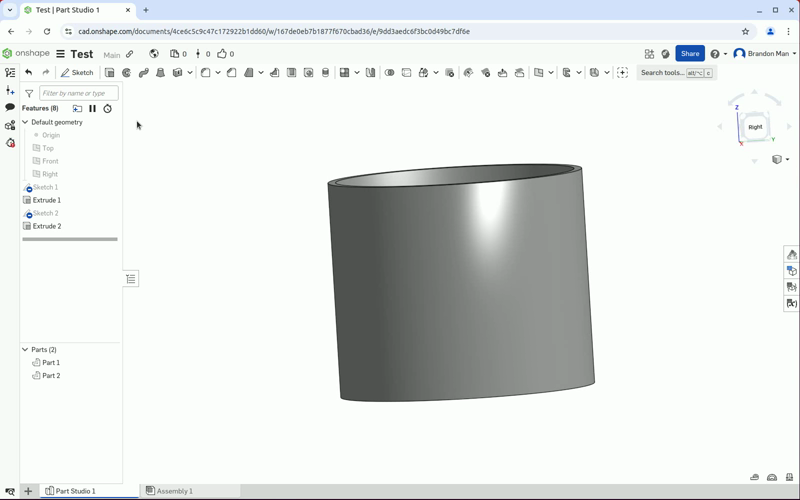
key(right, 3)
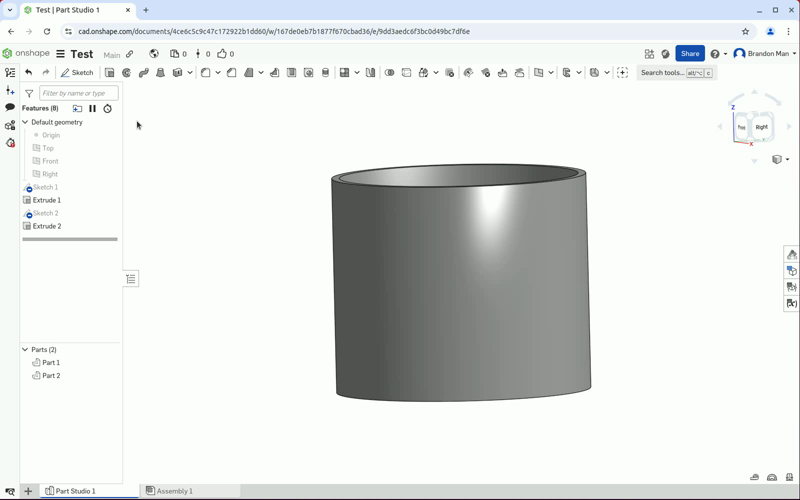
key(down, 3)
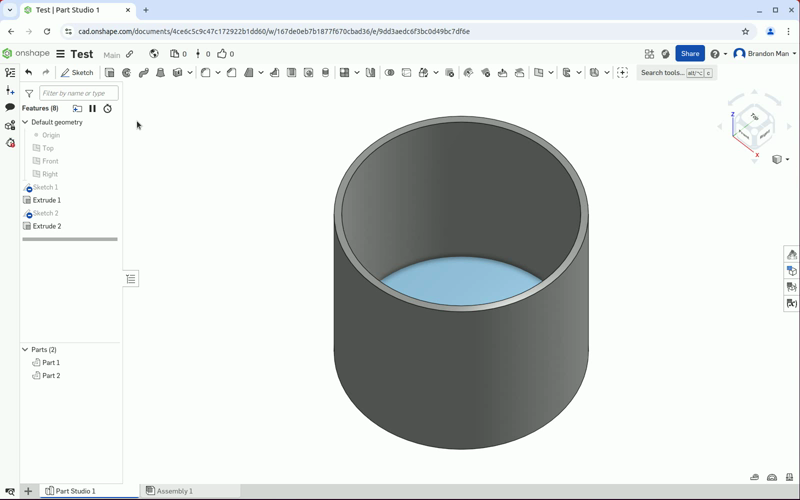
mouse_move(73, 189)
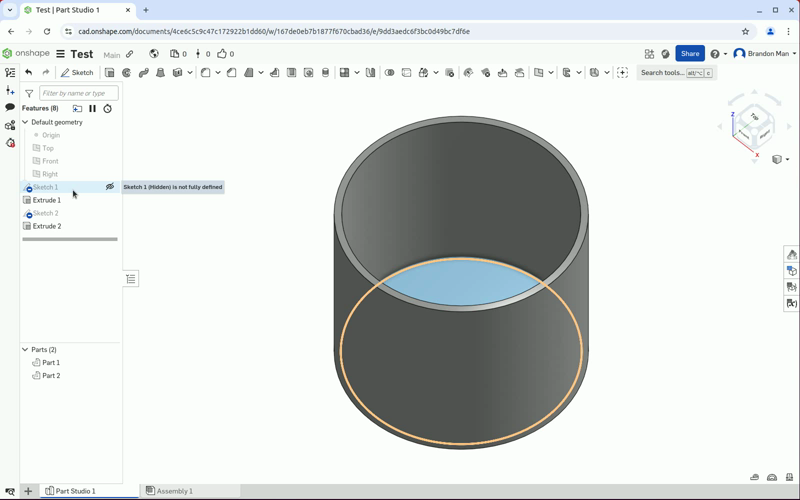
click(73, 189)